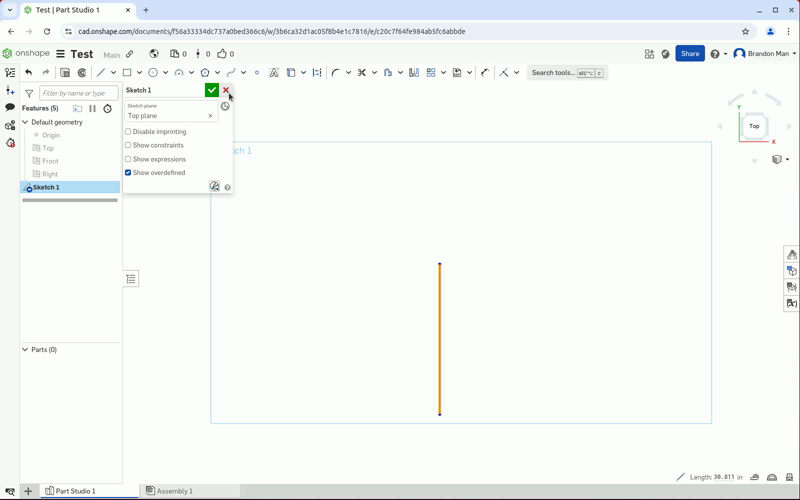
key(shift+h)
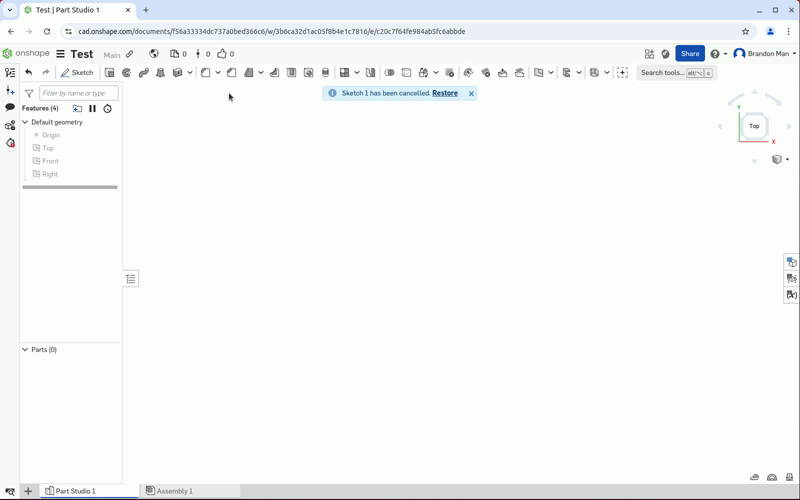
mouse_move(73, 352)
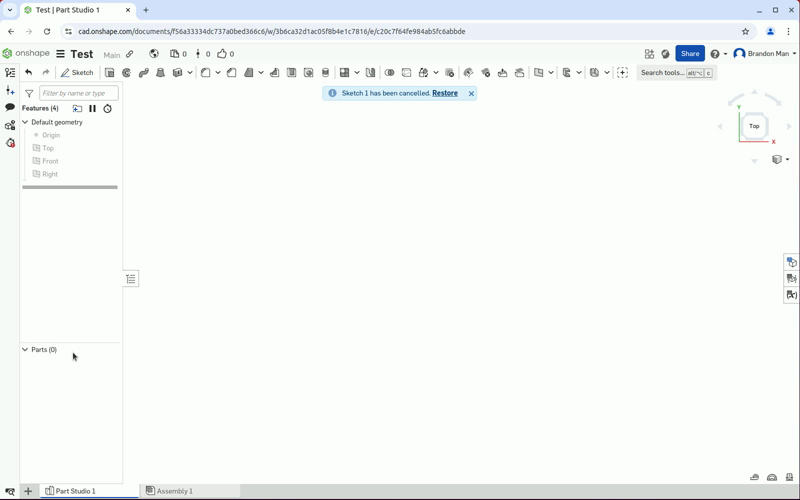
key(y)
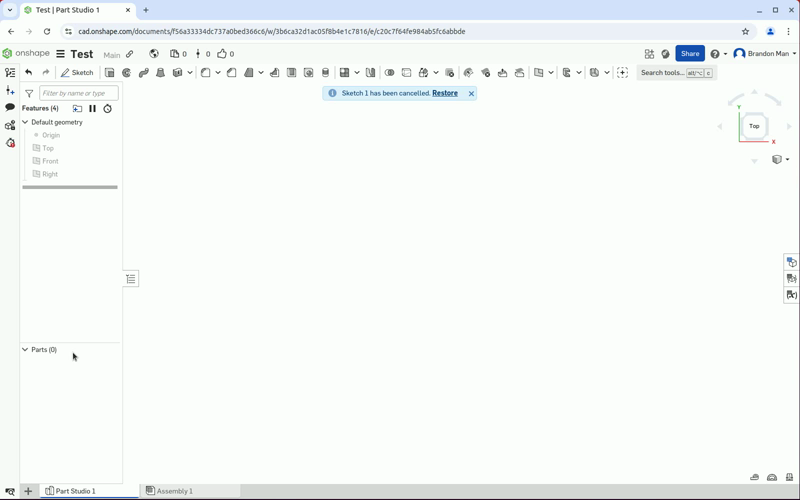
key(shift+p)
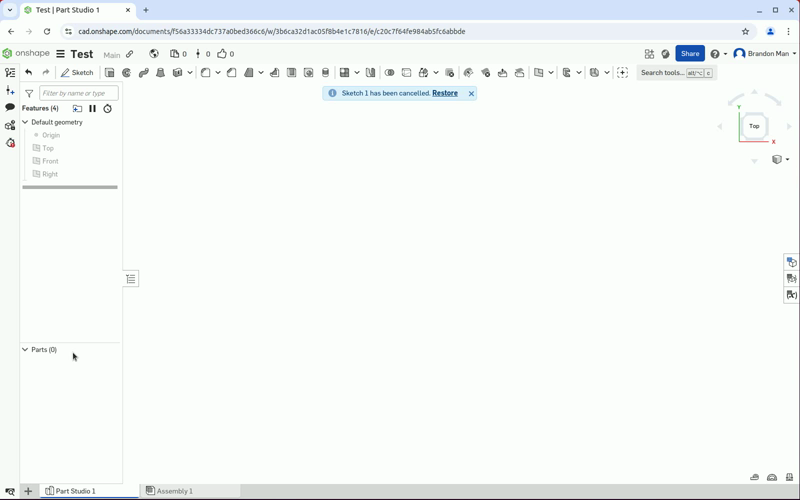
key(space)
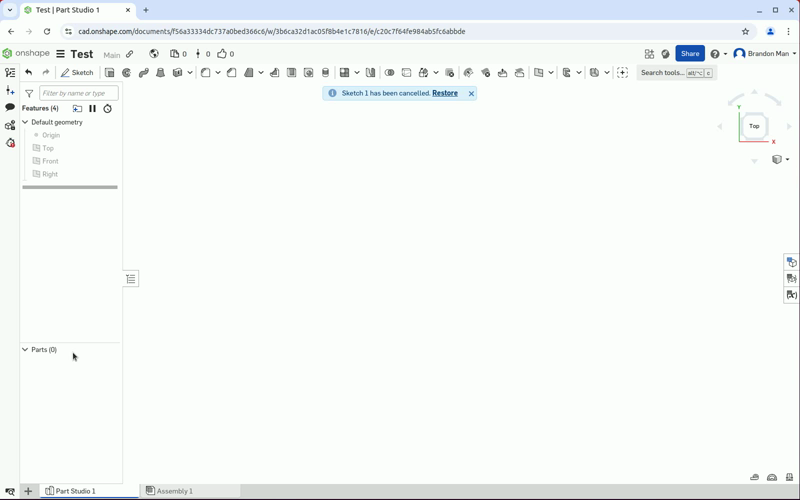
key_down(shift)
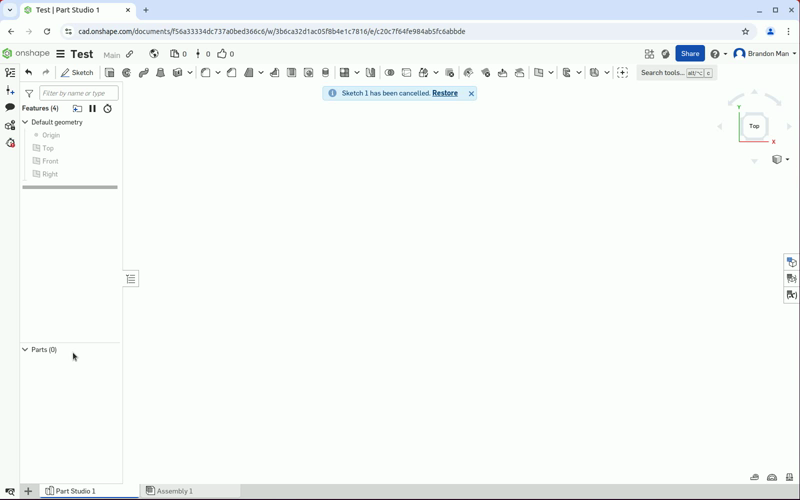
key(up)
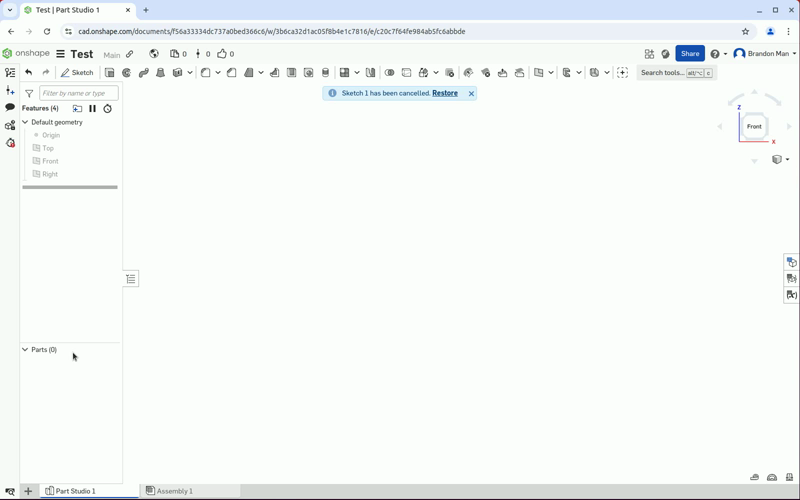
key_up(shift)
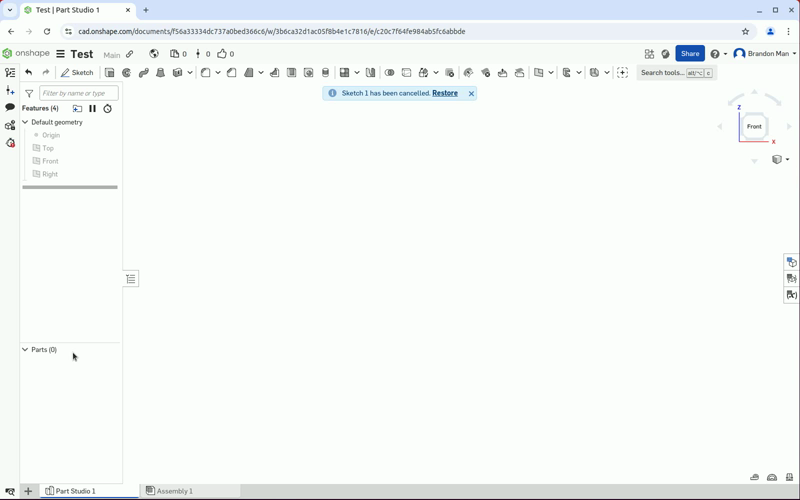
mouse_move(73, 352)
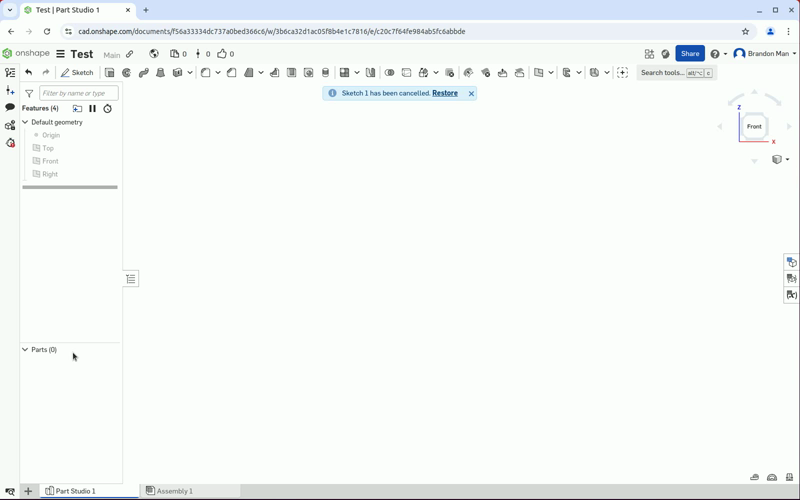
key(shift+y)
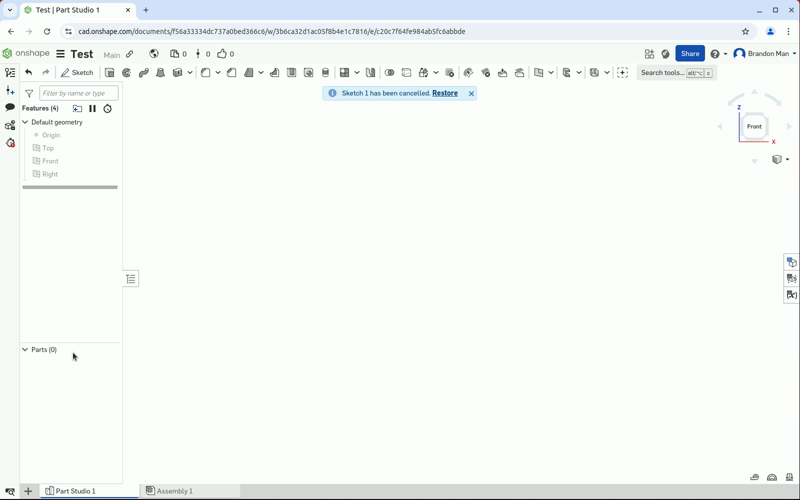
key(shift+s)
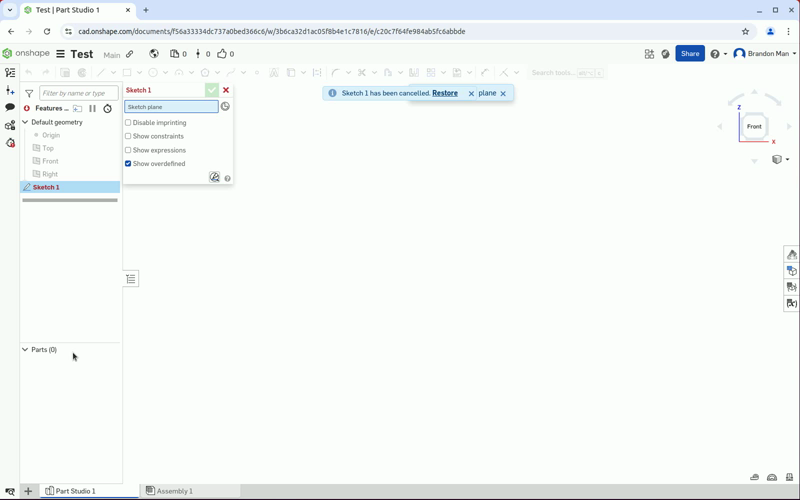
mouse_move(73, 163)
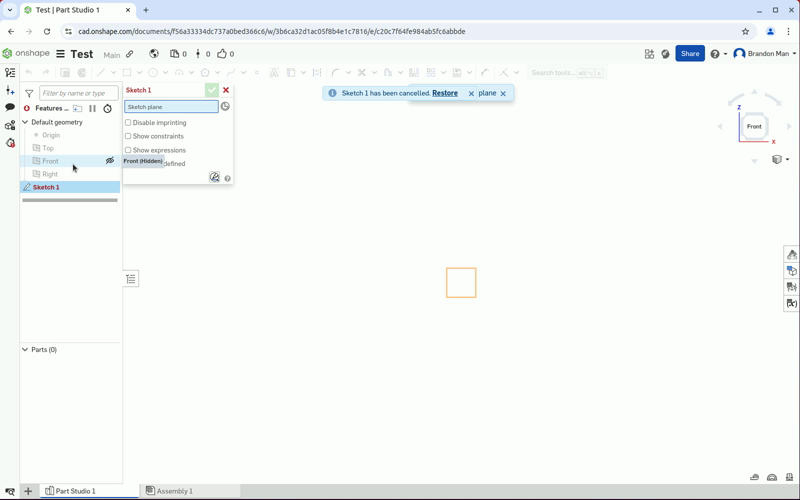
click(73, 163)
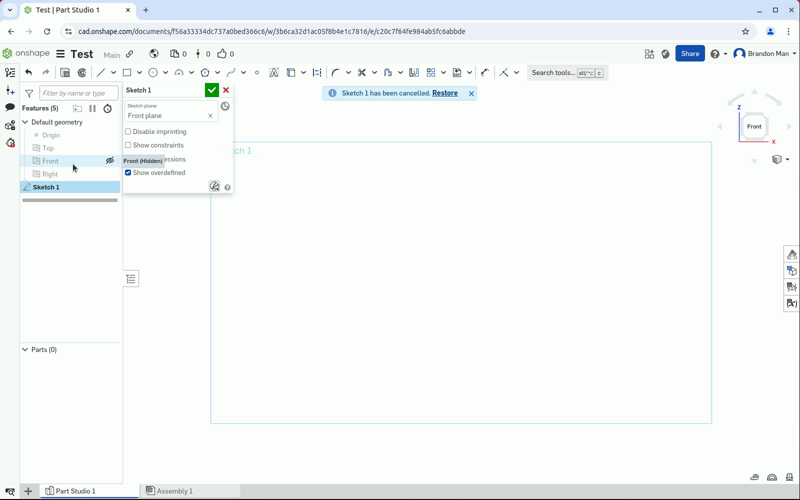
mouse_move(73, 352)
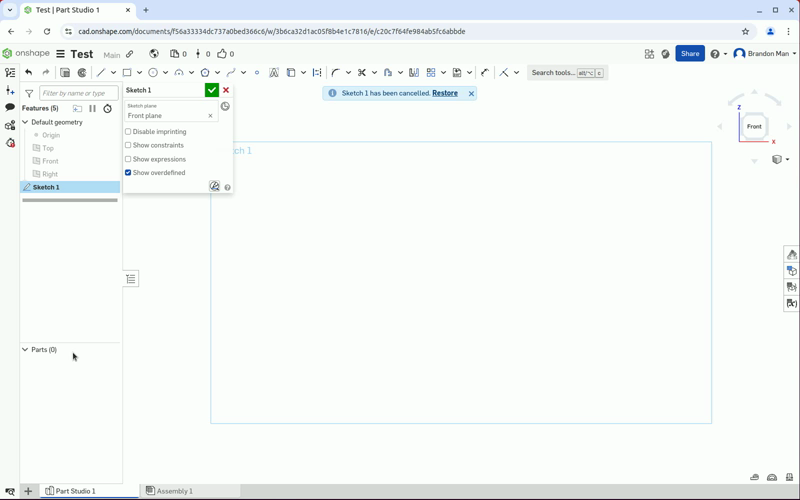
key(y)
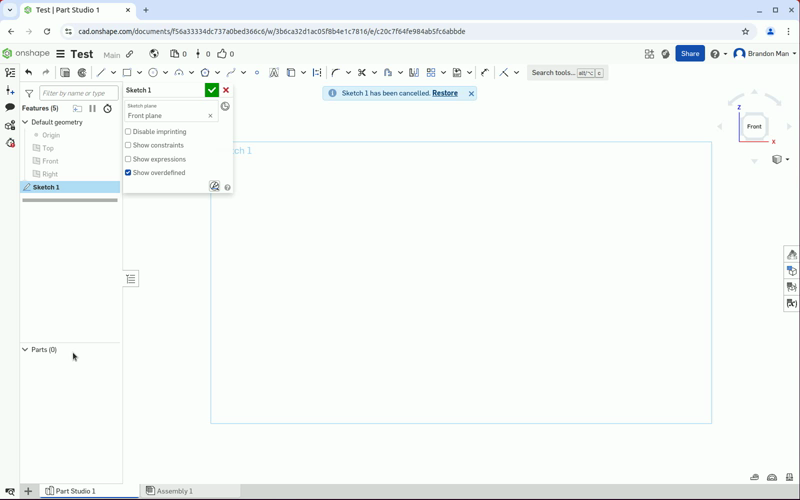
key(l)
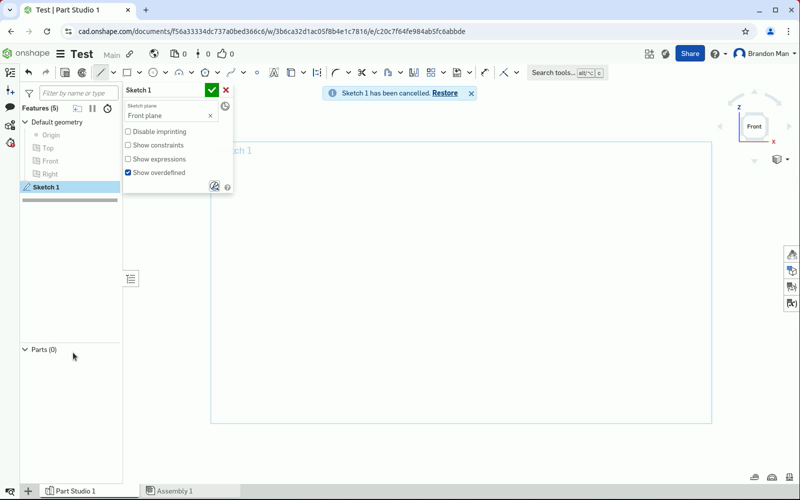
key_down(shift)
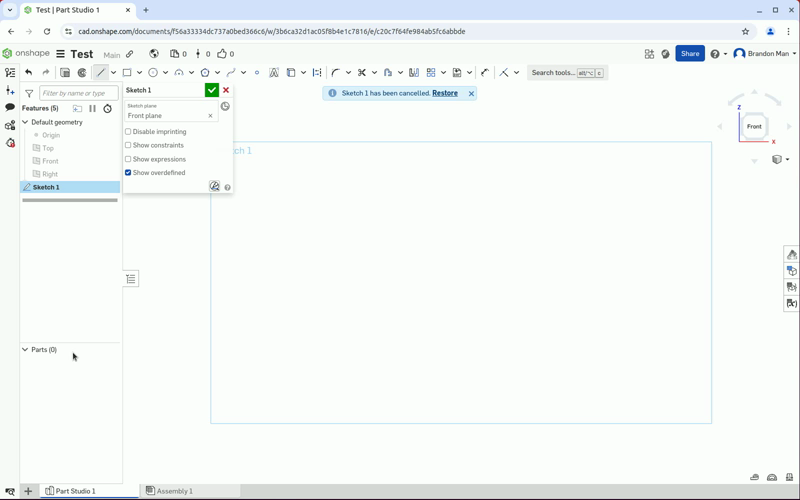
mouse_move(359, 307)
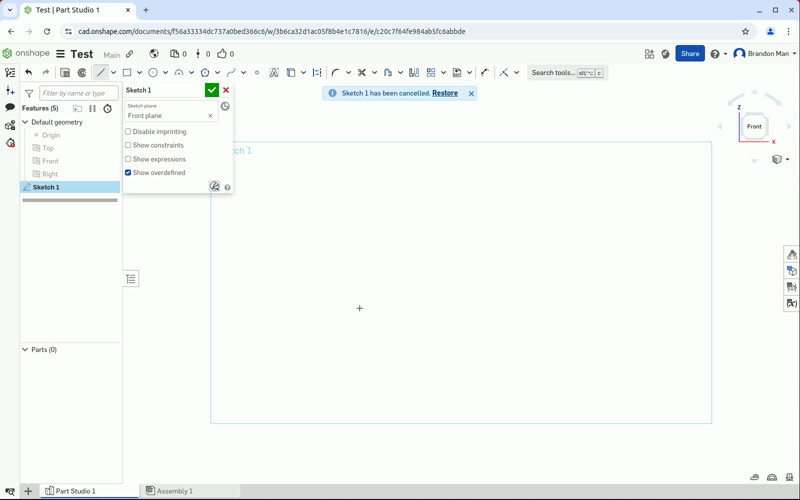
click(359, 307)
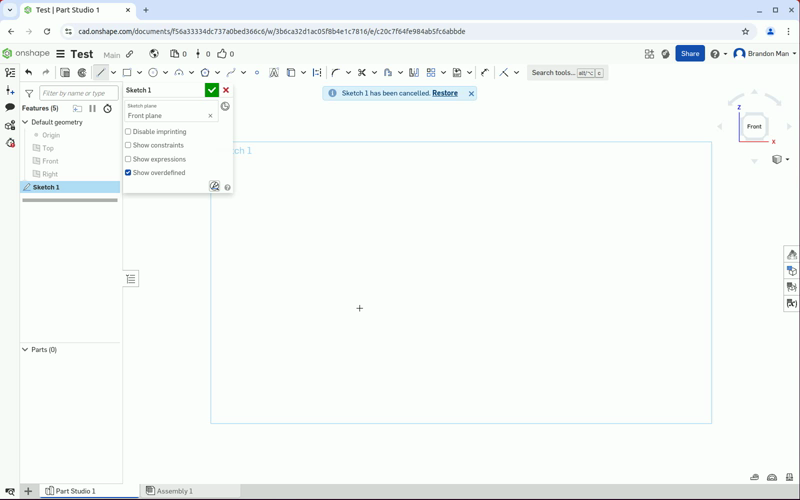
key_up(shift)
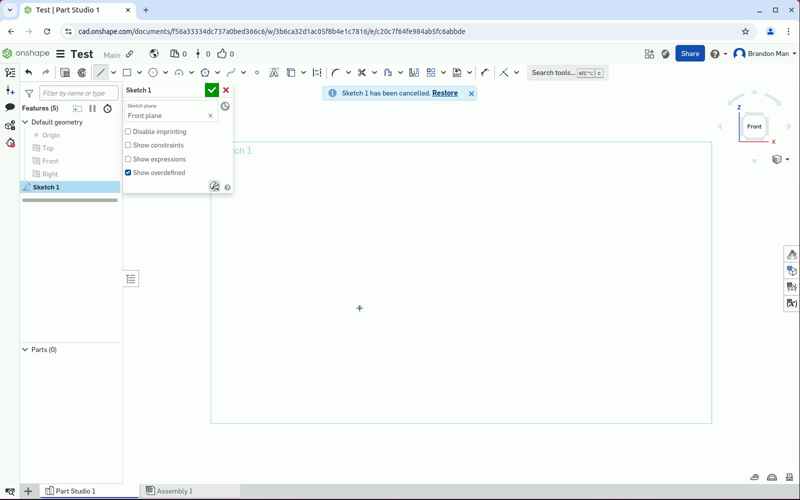
key_down(shift)
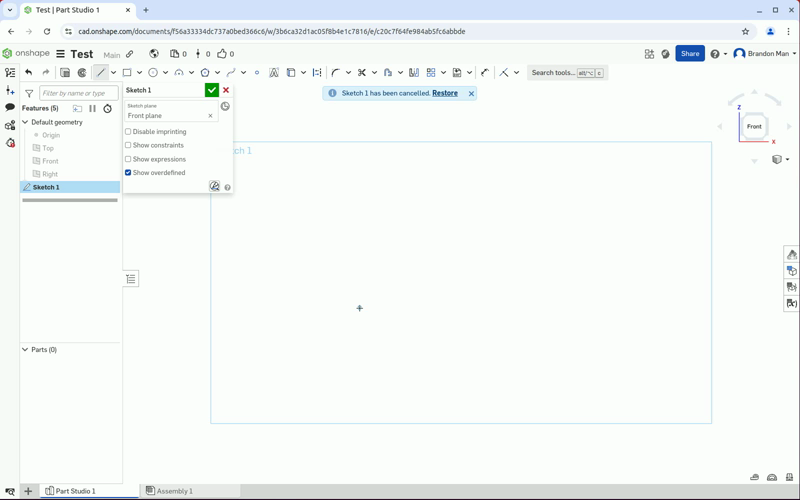
mouse_move(559, 307)
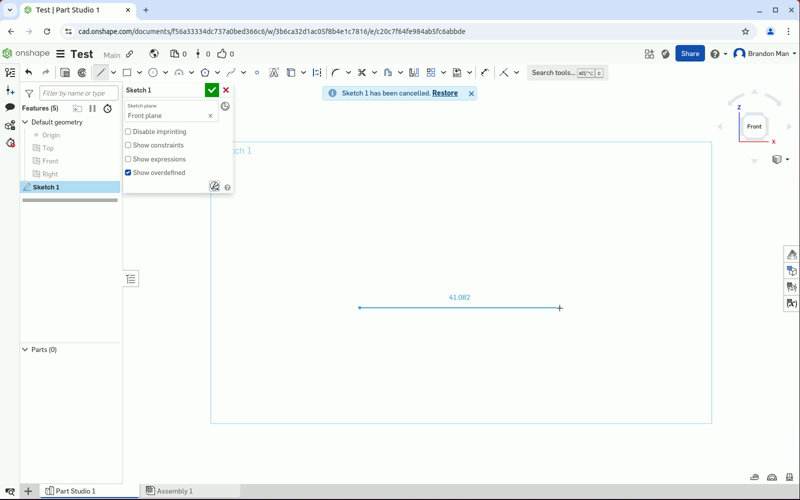
click(559, 307)
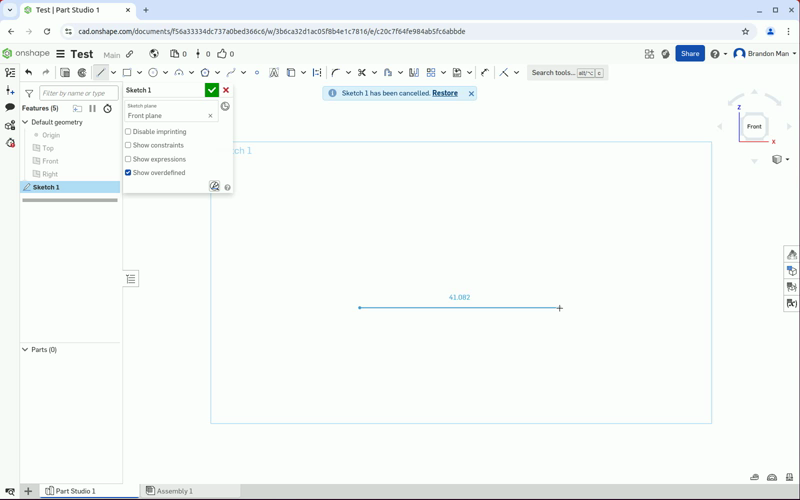
key_up(shift)
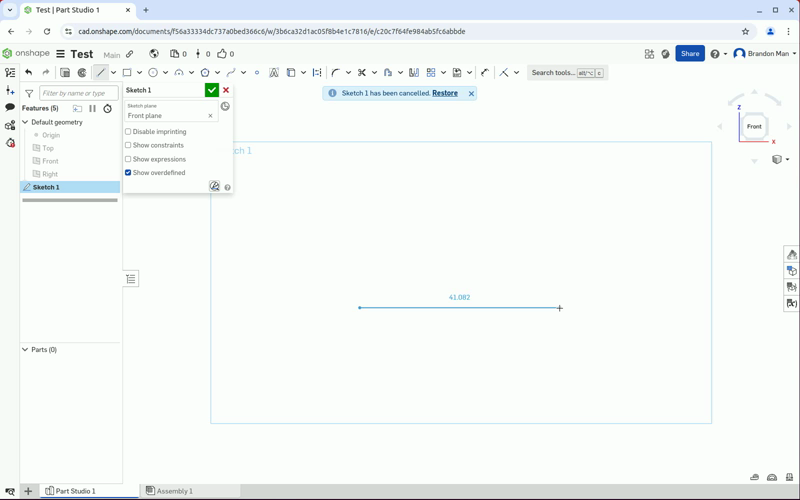
key_down(shift)
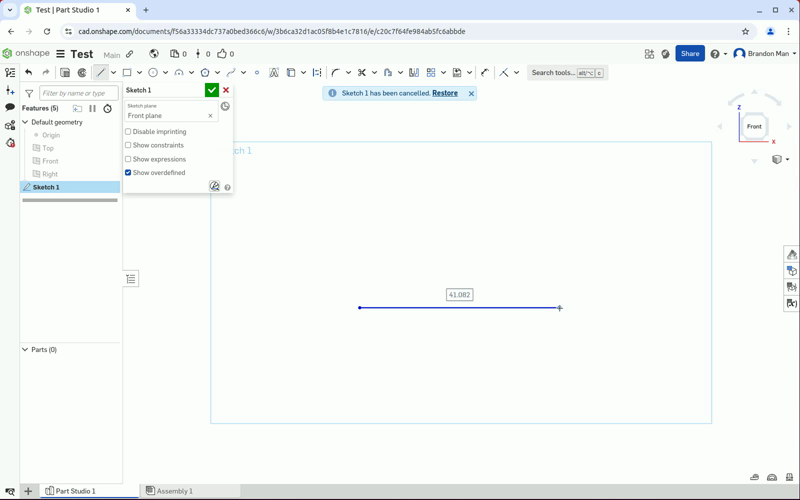
mouse_move(589, 307)
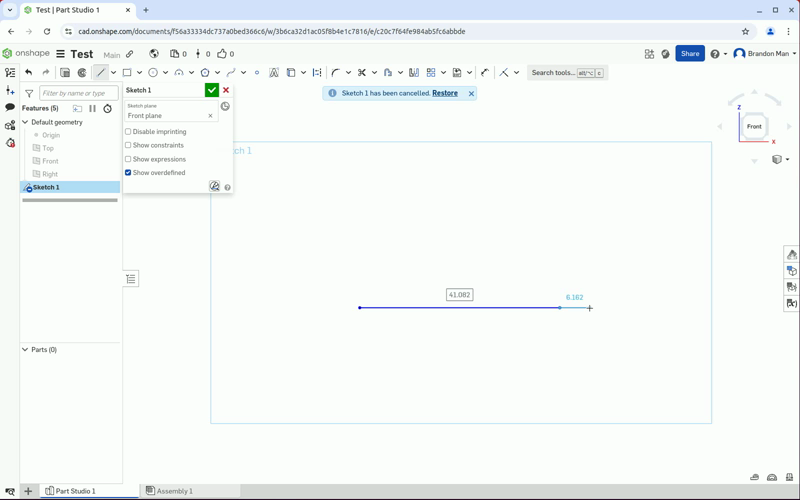
mouse_move(559, 257)
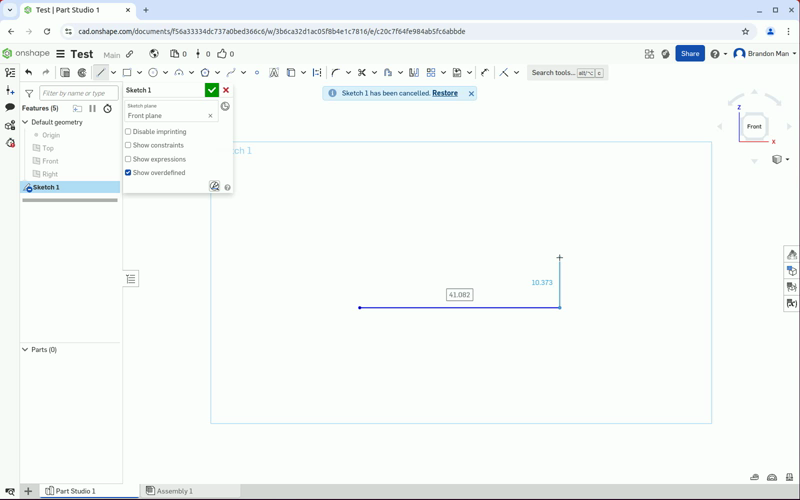
click(559, 257)
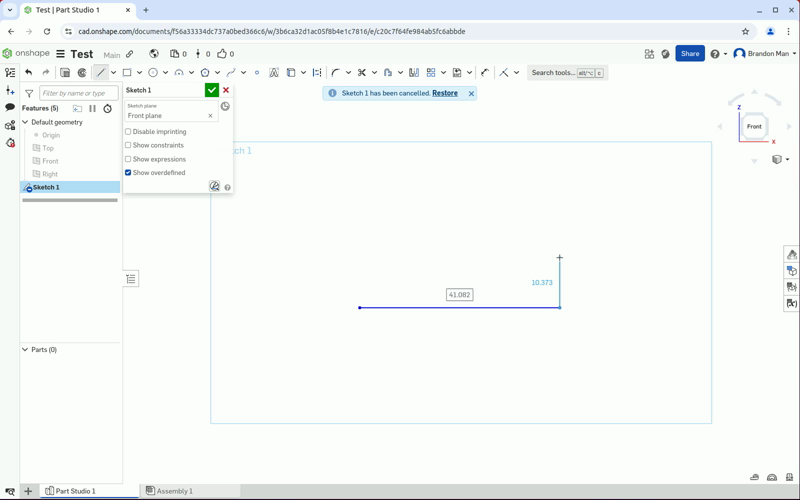
key_up(shift)
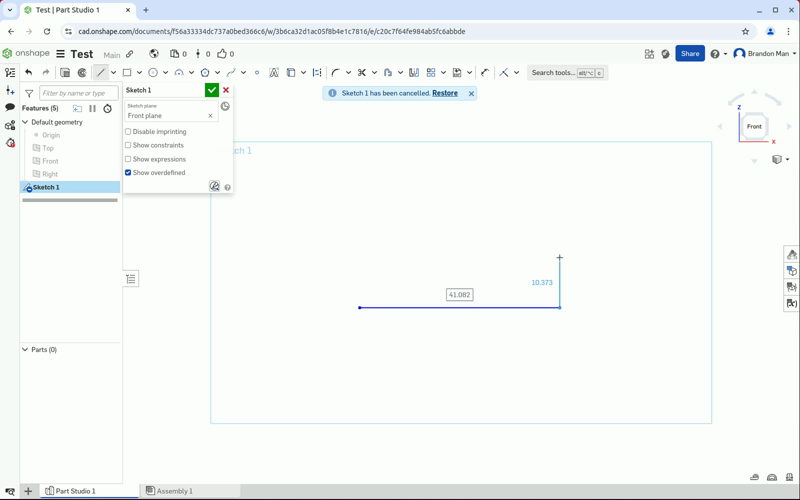
key_down(shift)
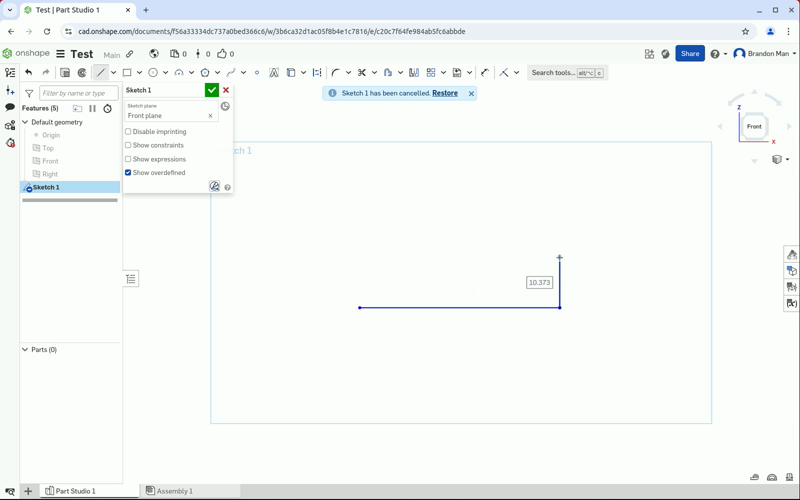
mouse_move(359, 257)
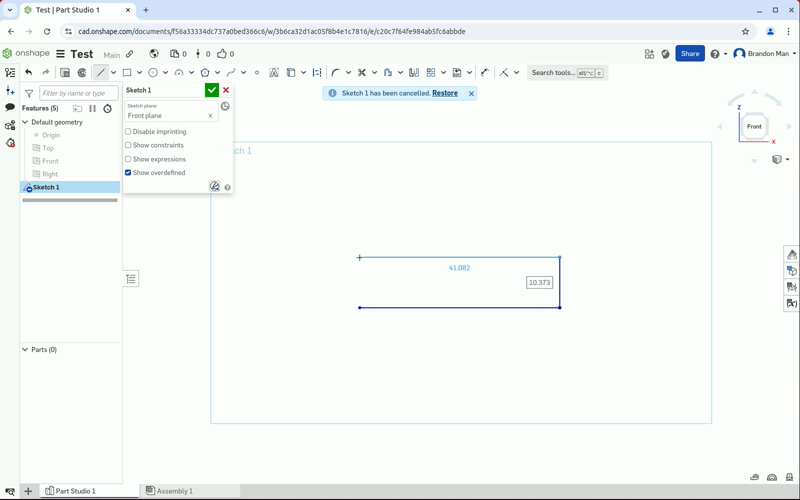
click(359, 257)
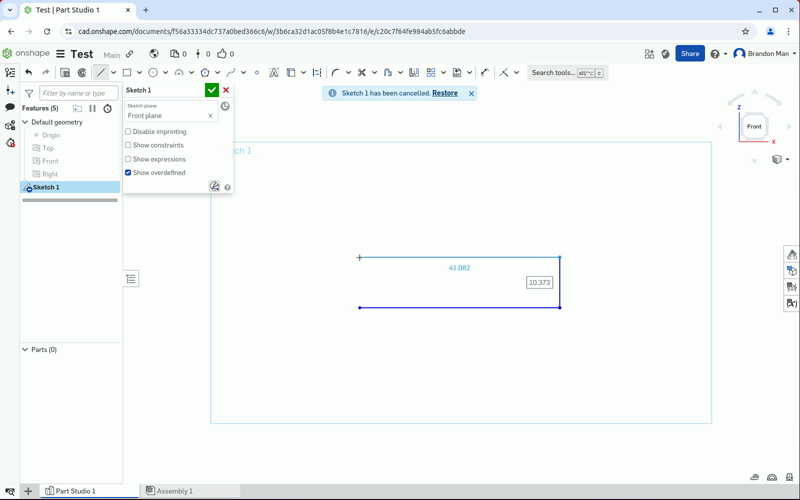
key_up(shift)
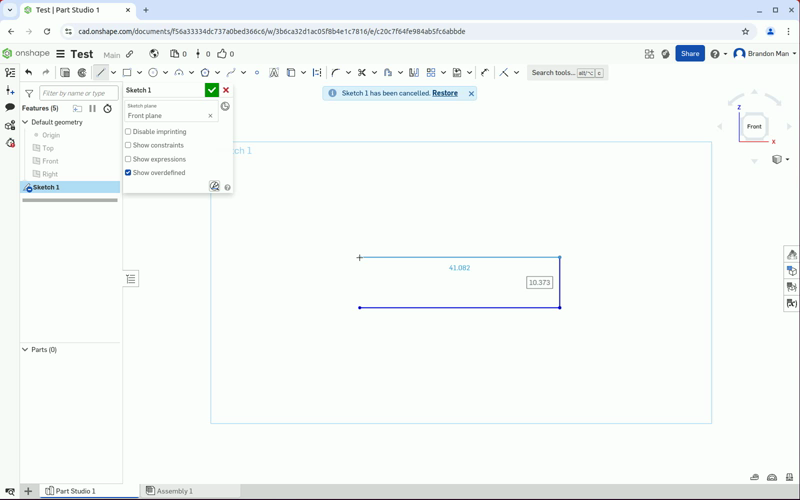
mouse_move(389, 257)
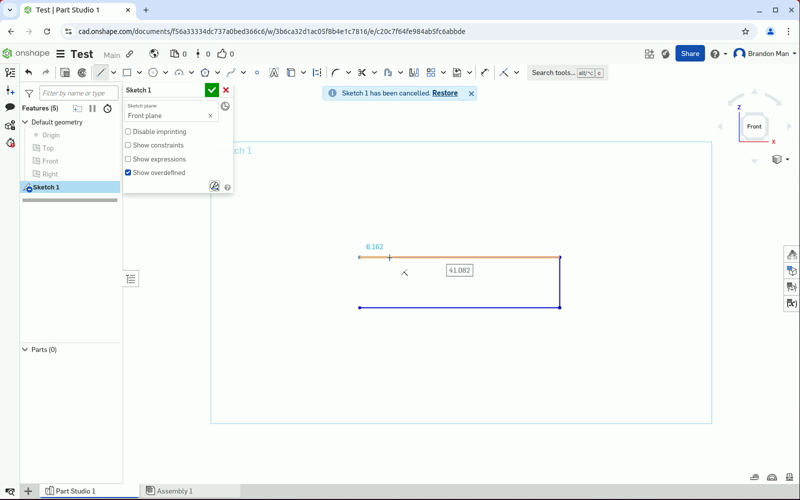
key_down(shift)
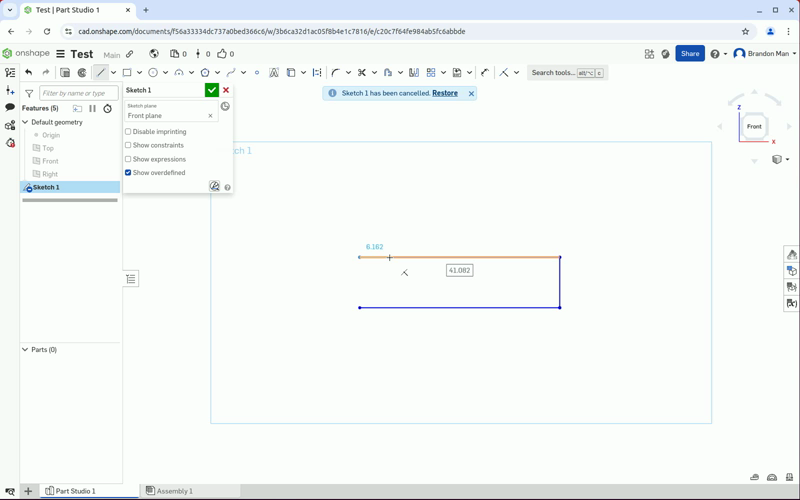
mouse_move(359, 307)
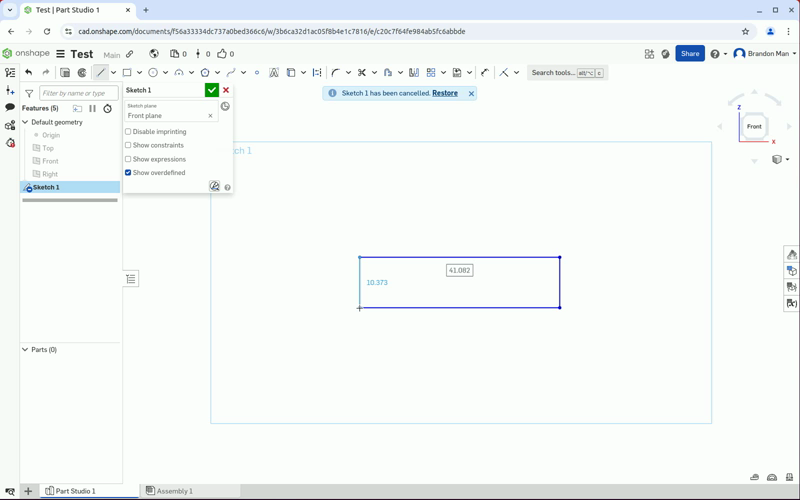
key_up(shift)
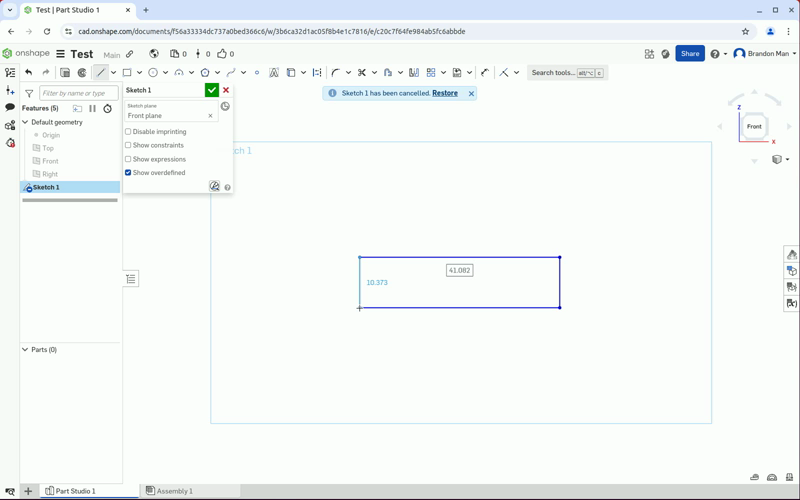
click(359, 307)
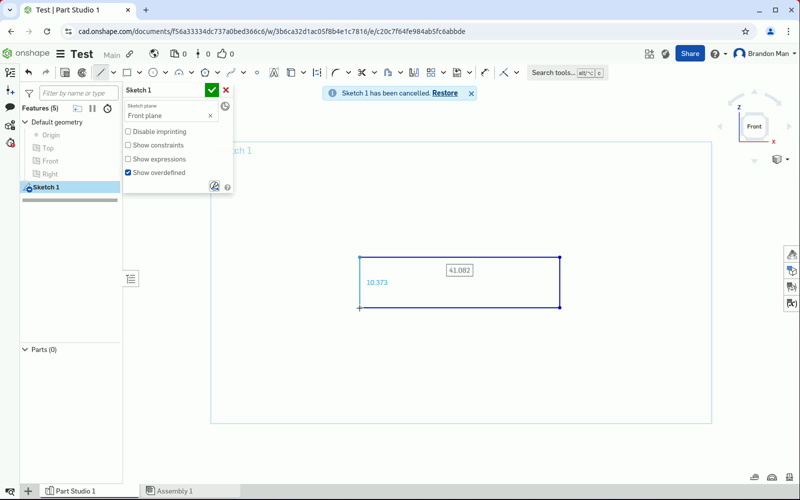
key(esc)
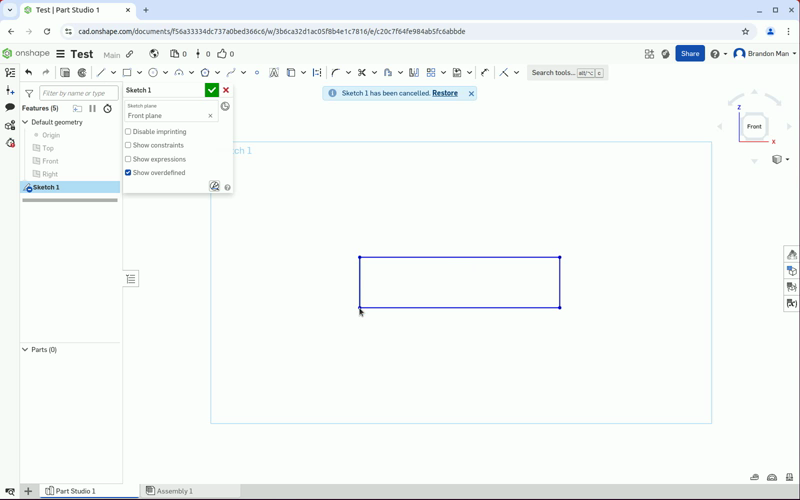
mouse_move(382, 282)
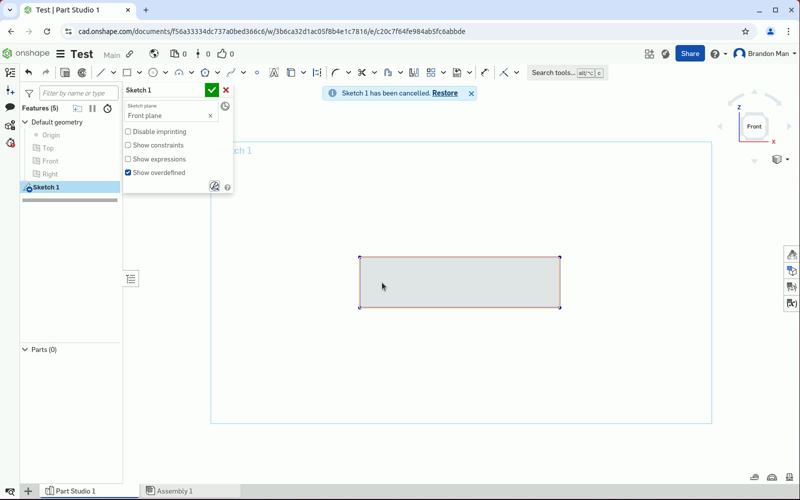
click(382, 282)
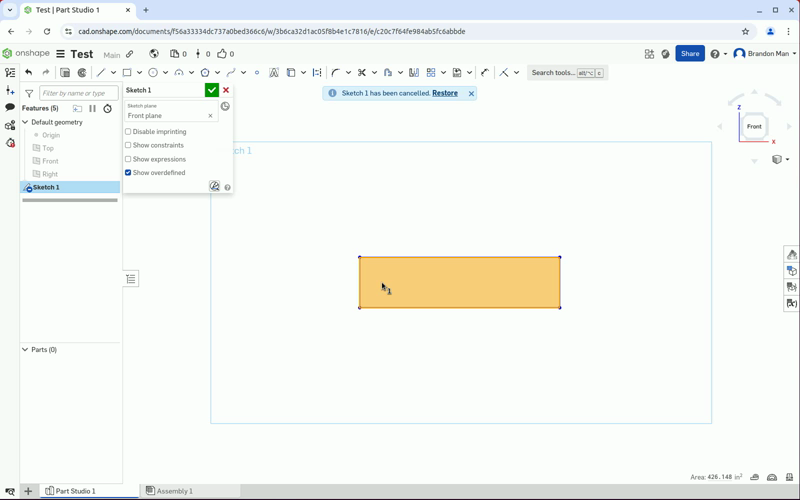
mouse_move(73, 352)
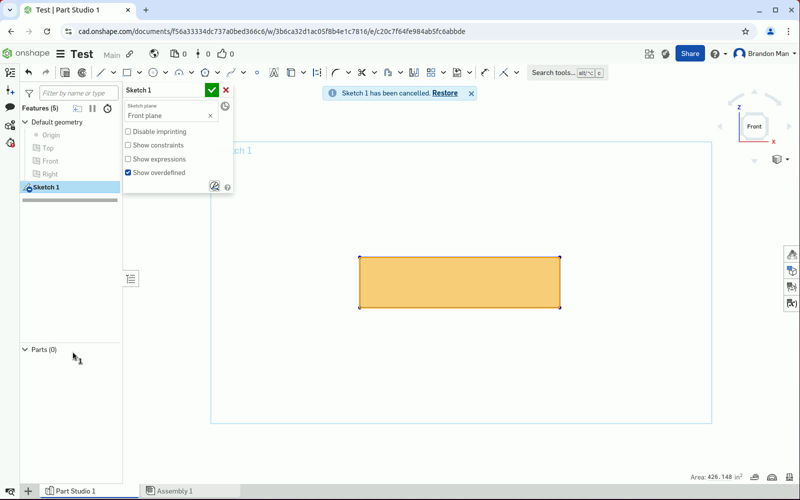
key(shift+y)
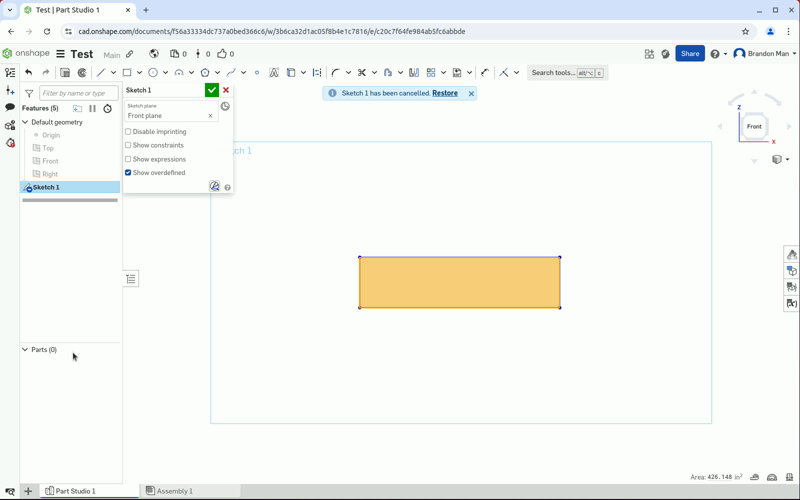
key(shift+e)
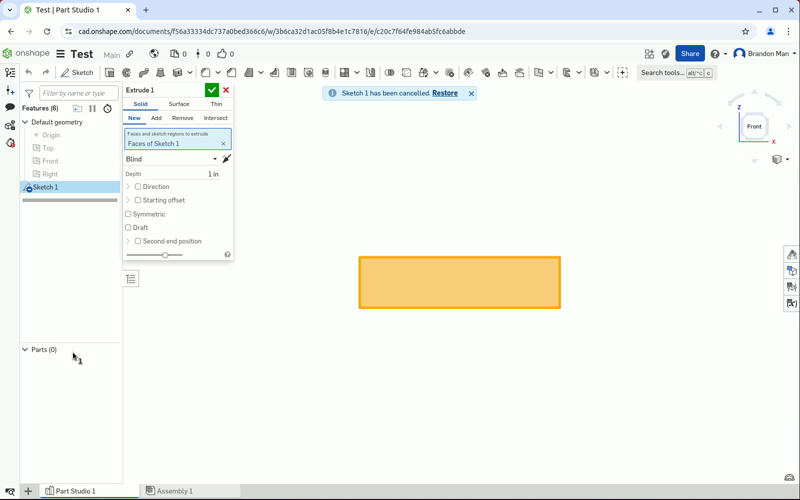
mouse_move(143, 106)
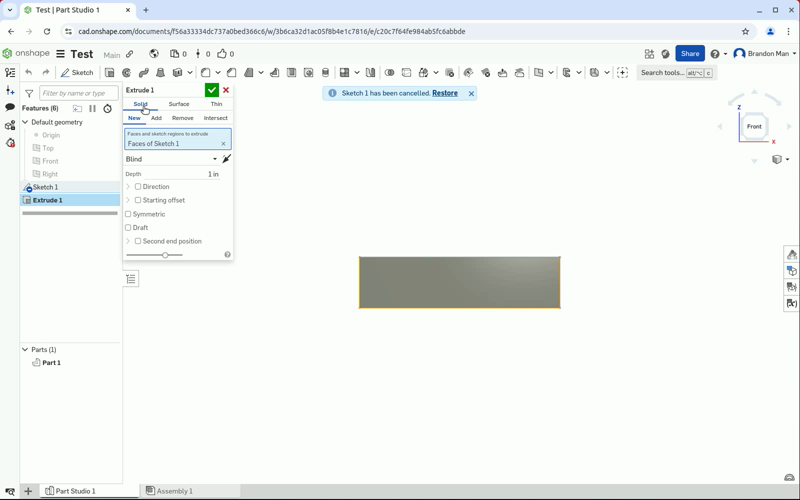
click(143, 106)
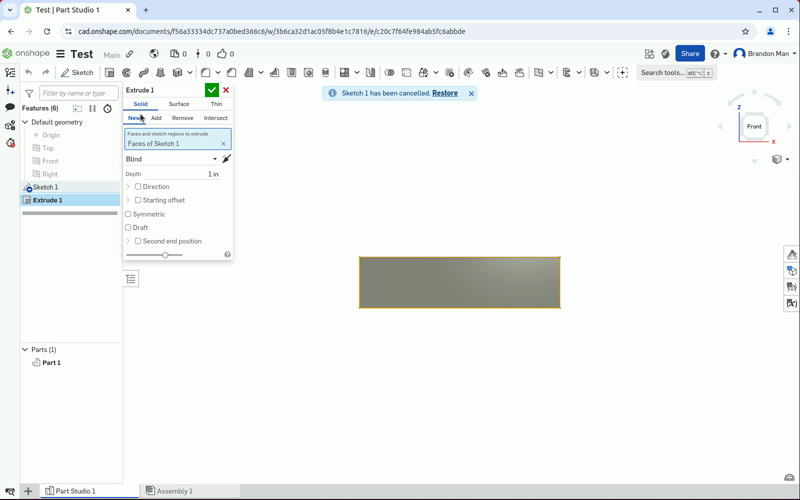
mouse_move(137, 120)
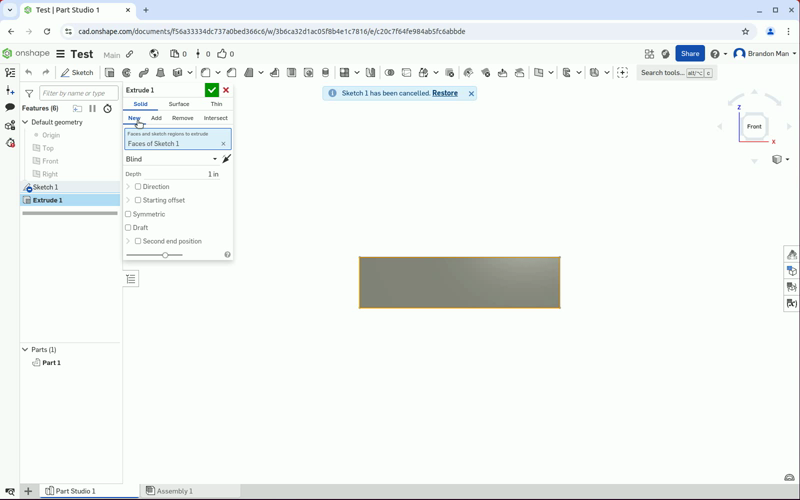
click(137, 120)
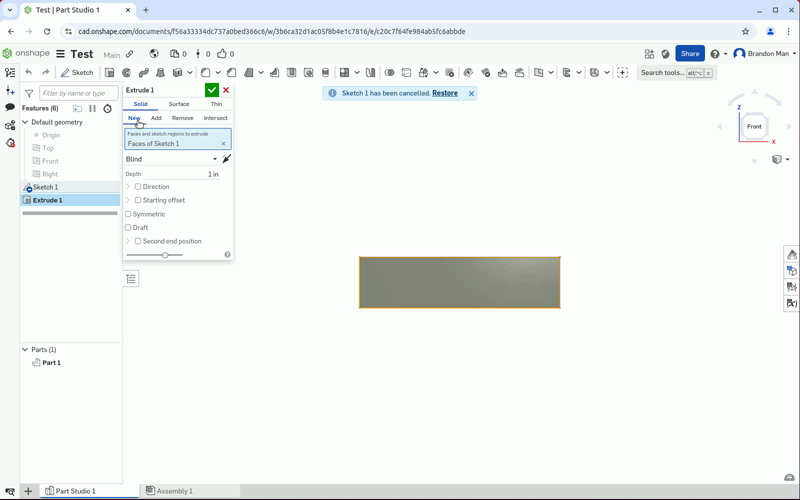
key(tab, 4)
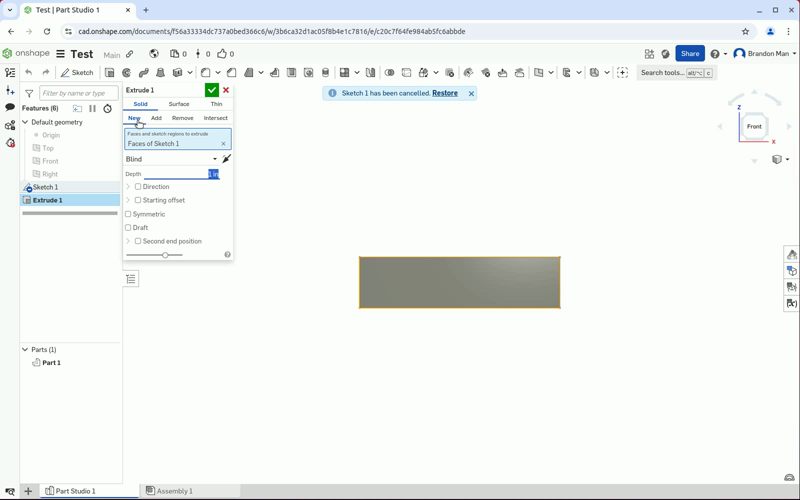
text(5.296)
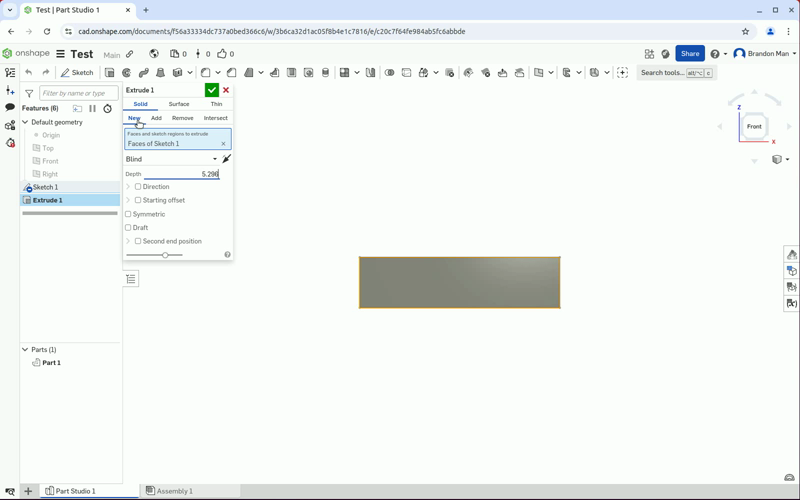
key(tab, 3)
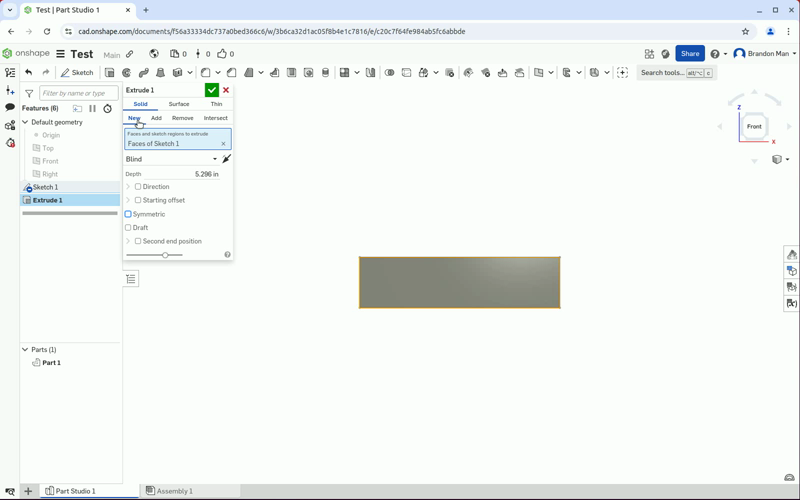
key(space)
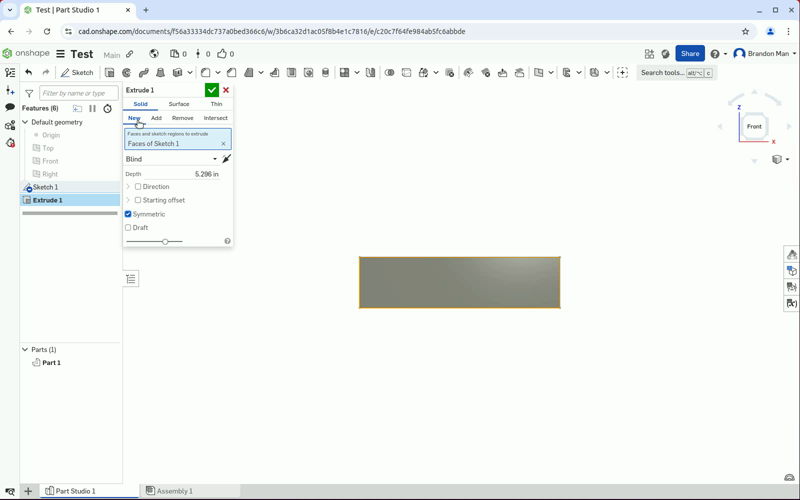
key(enter)
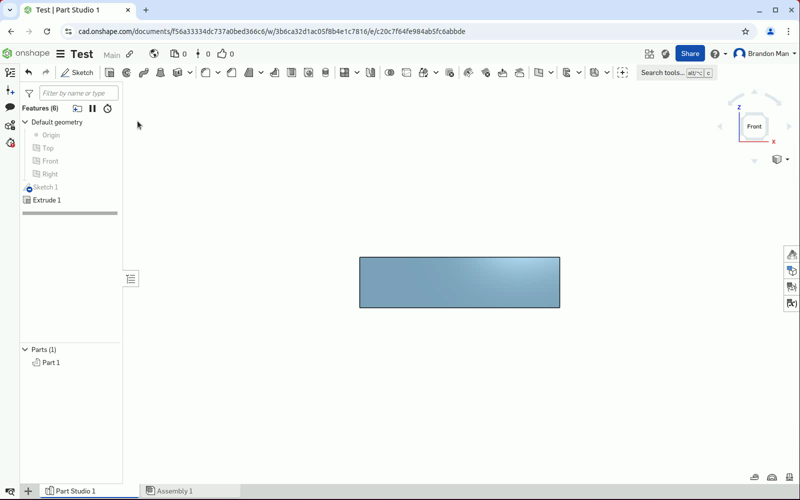
key(shift+h)
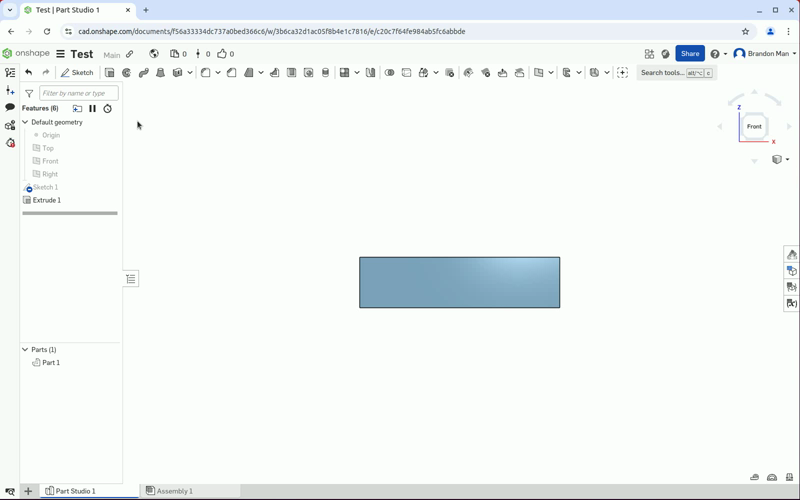
key(shift+h)
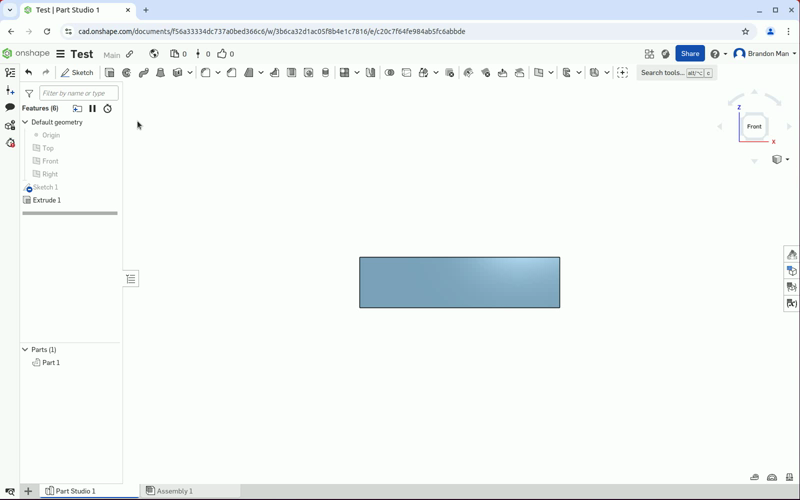
mouse_move(73, 189)
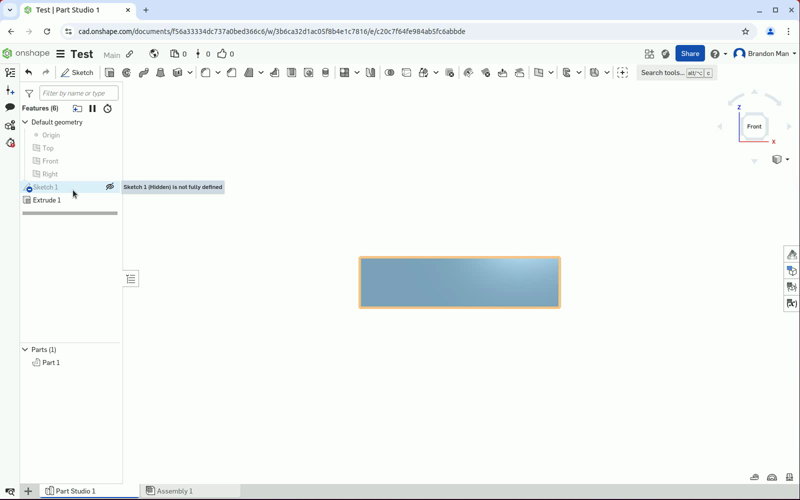
click(73, 189)
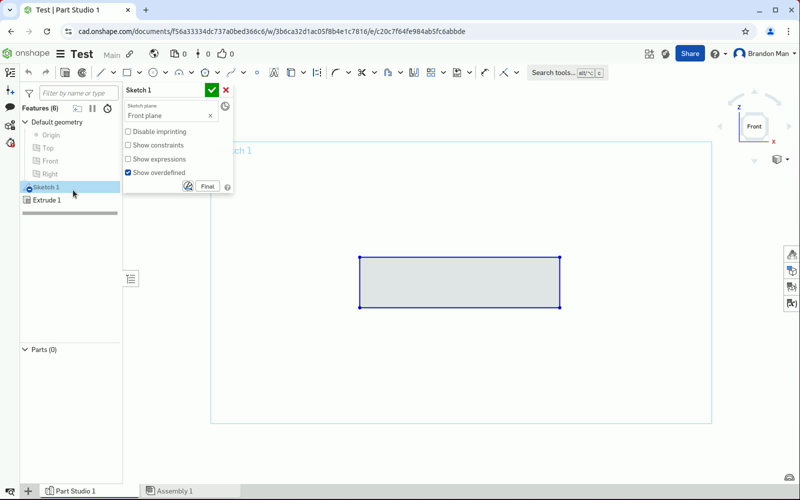
mouse_move(229, 92)
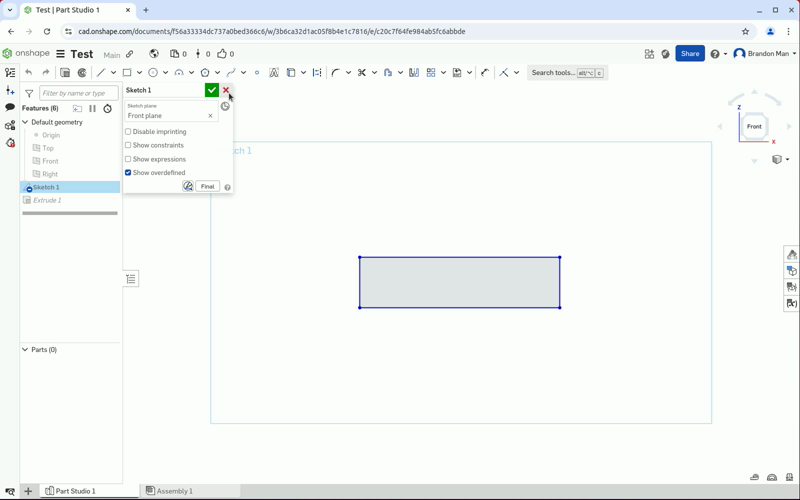
click(229, 92)
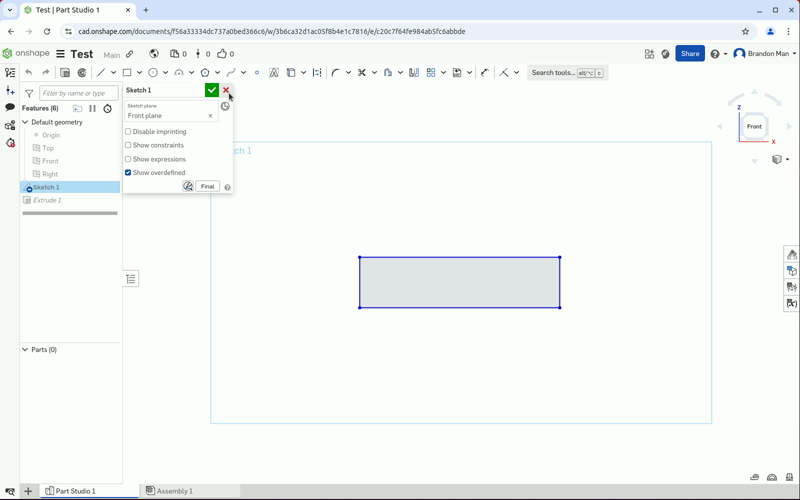
key(shift+s)
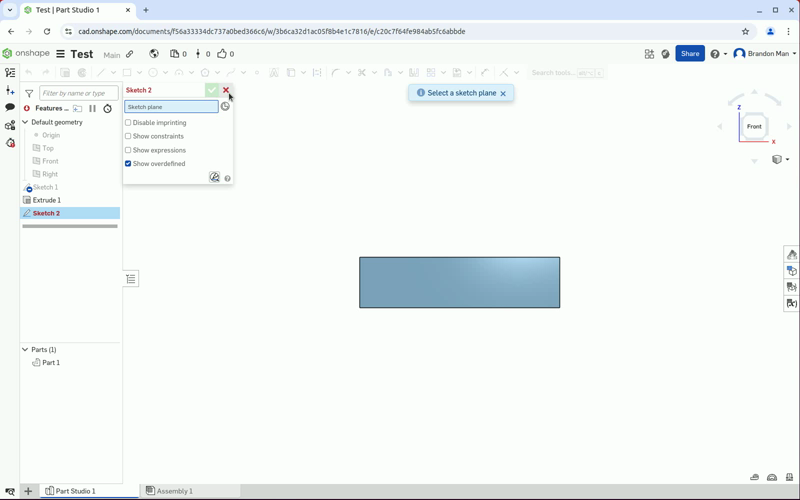
mouse_move(73, 163)
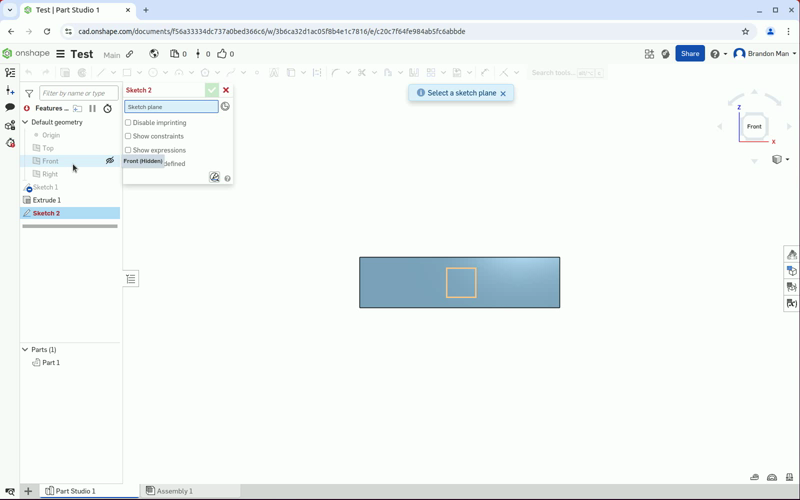
click(73, 163)
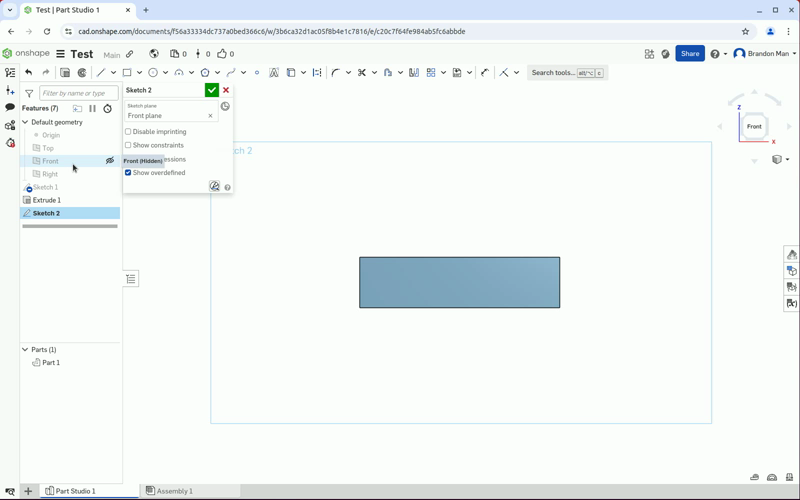
mouse_move(73, 352)
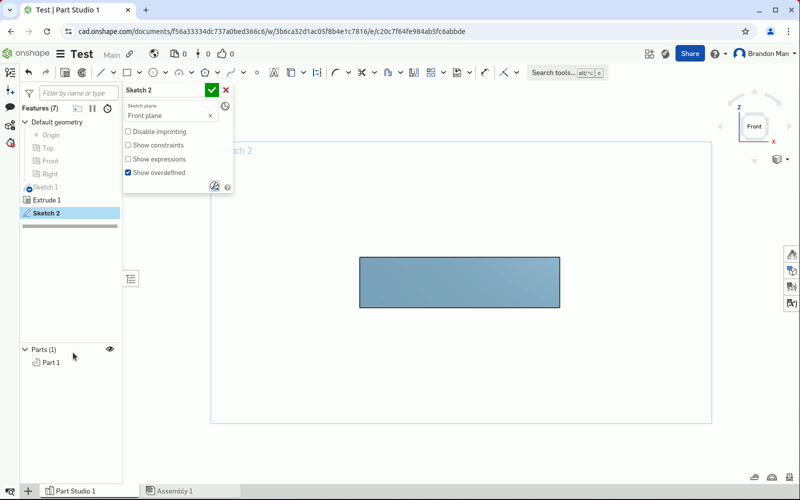
key(y)
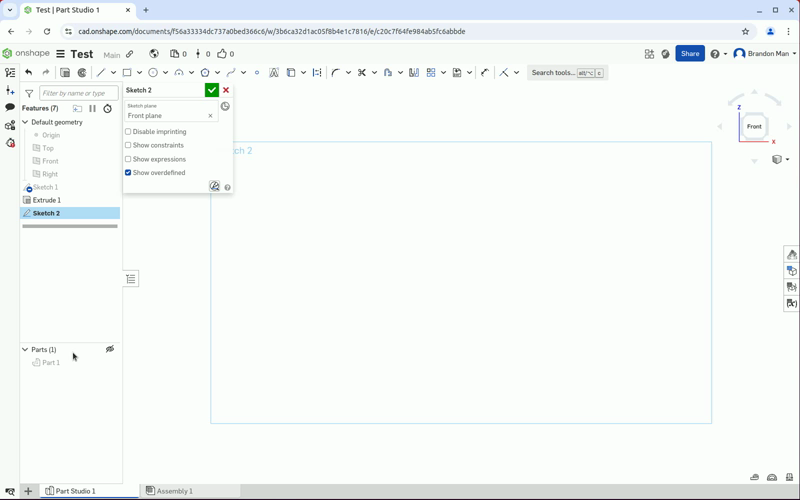
key(l)
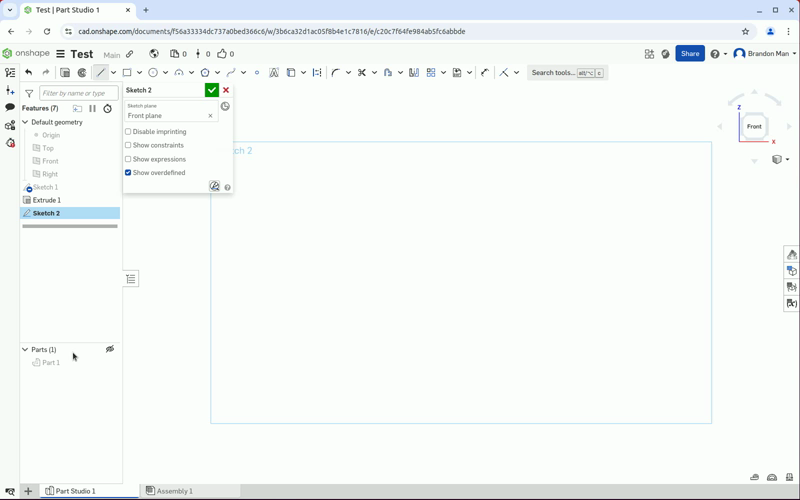
key_down(shift)
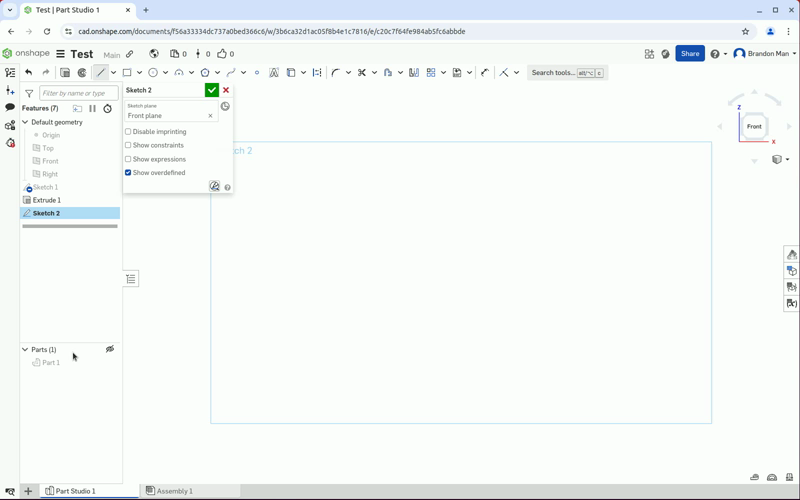
mouse_move(366, 307)
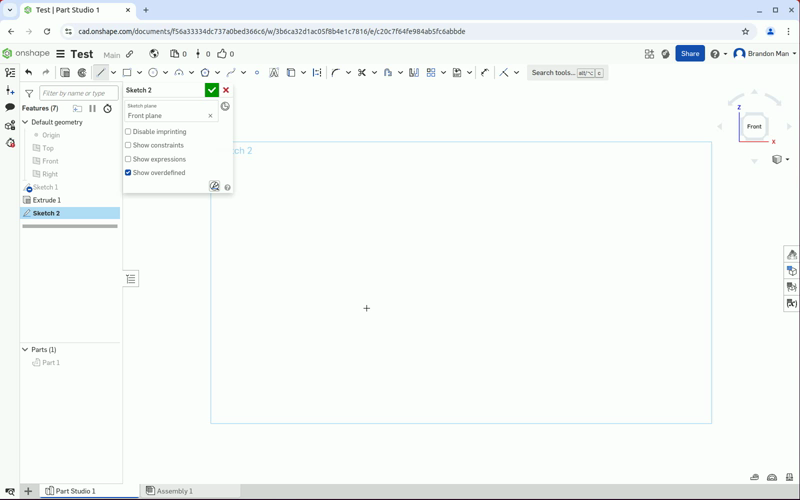
click(366, 307)
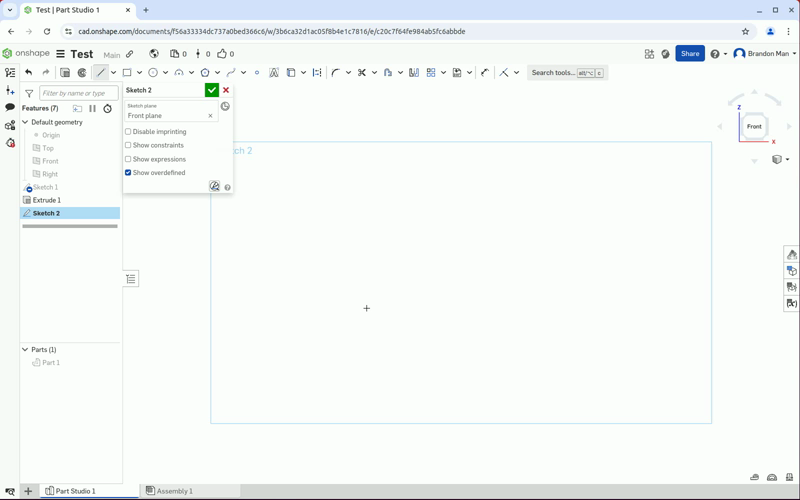
key_up(shift)
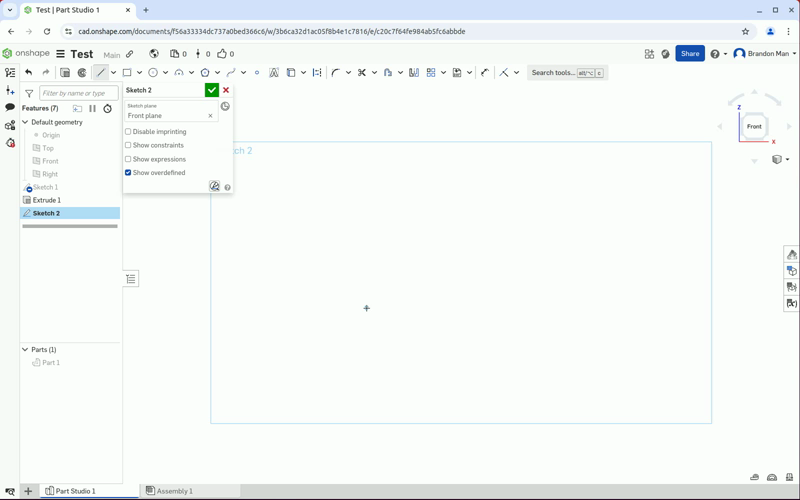
key_down(shift)
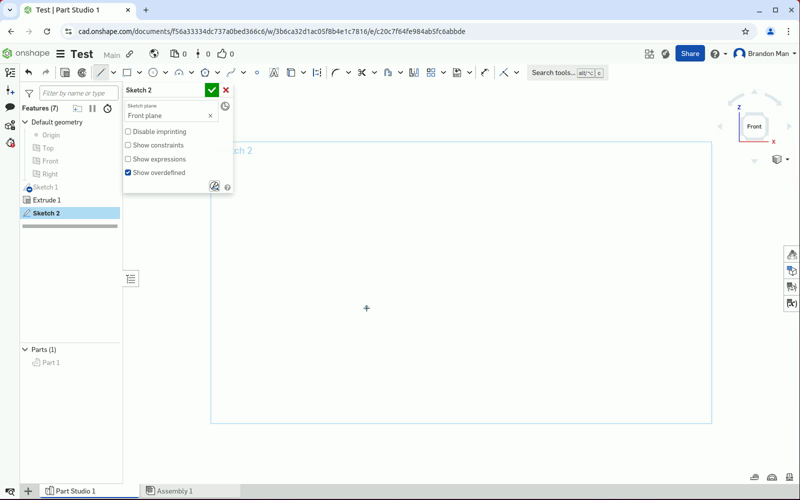
mouse_move(572, 307)
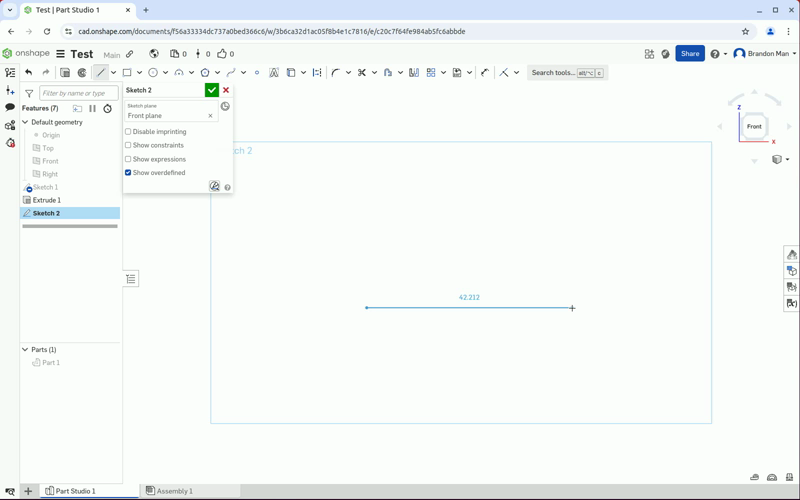
click(572, 307)
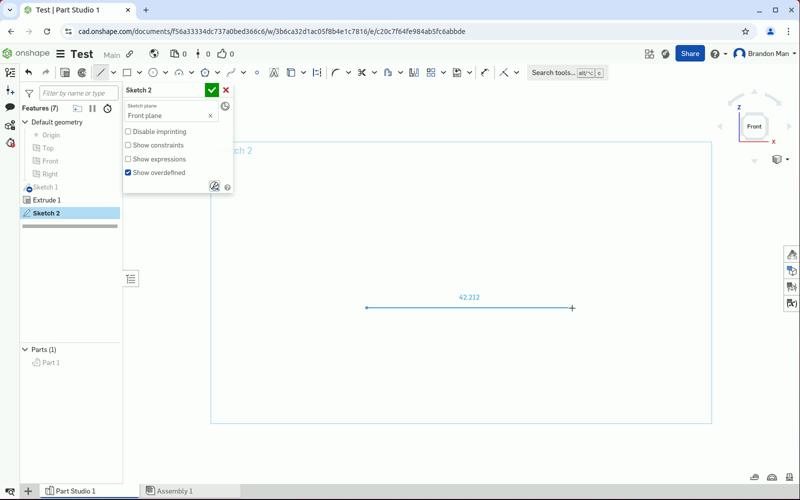
key_up(shift)
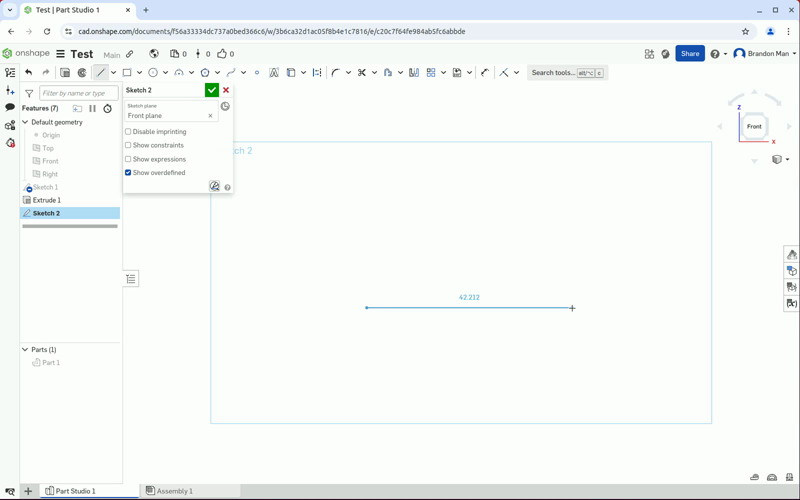
key_down(shift)
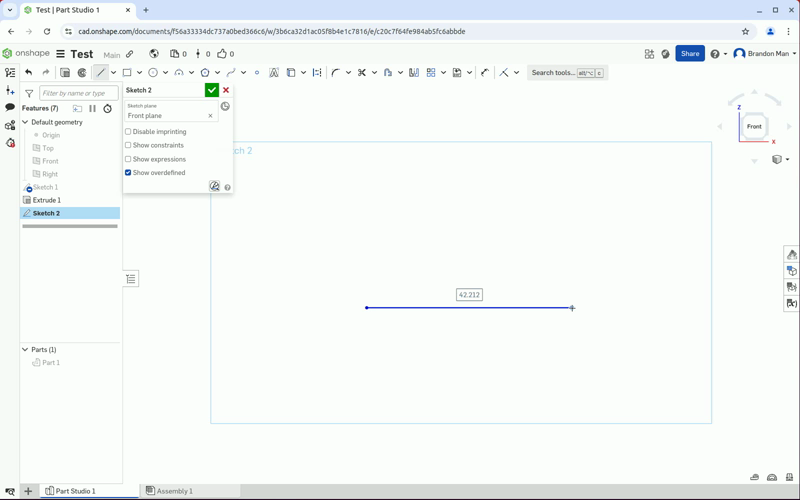
mouse_move(572, 238)
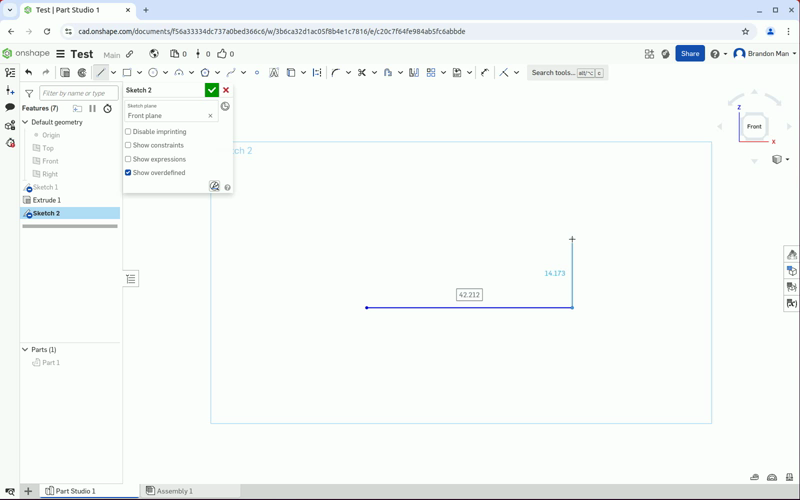
click(572, 238)
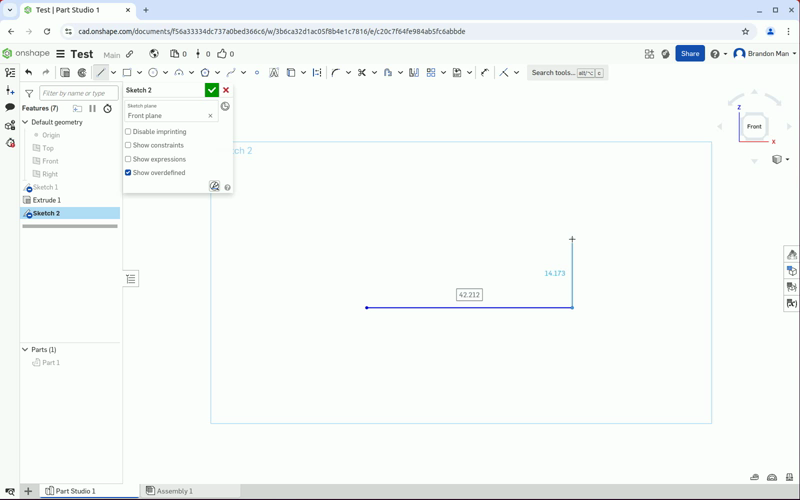
key_up(shift)
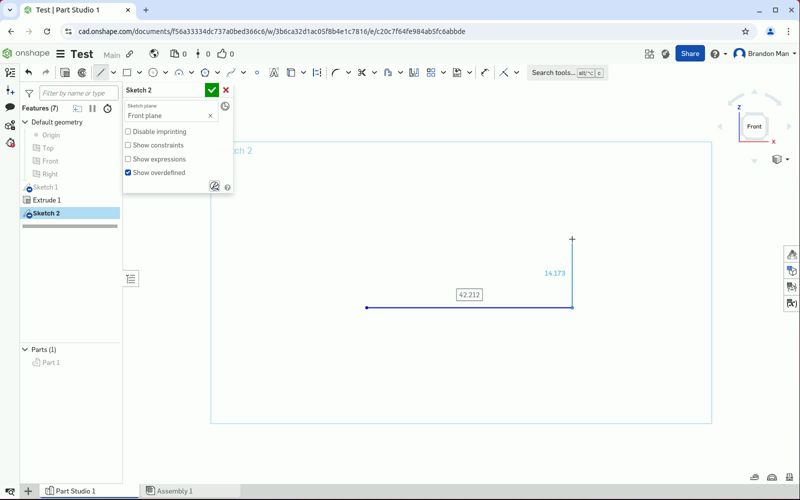
key_down(shift)
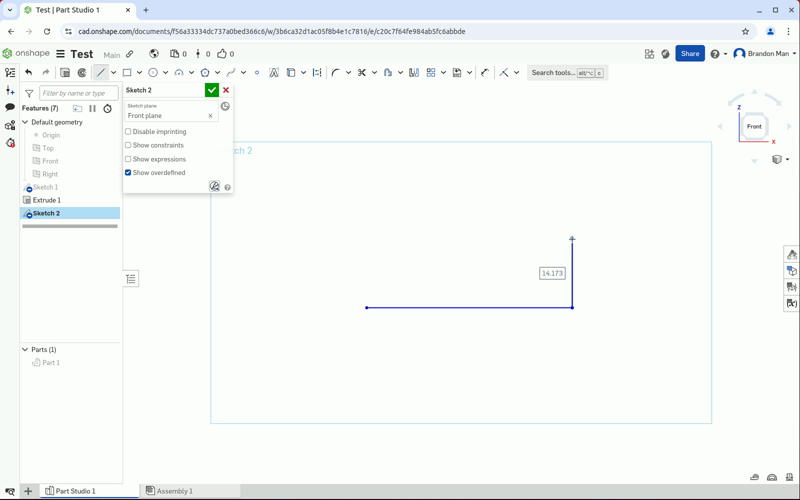
mouse_move(366, 238)
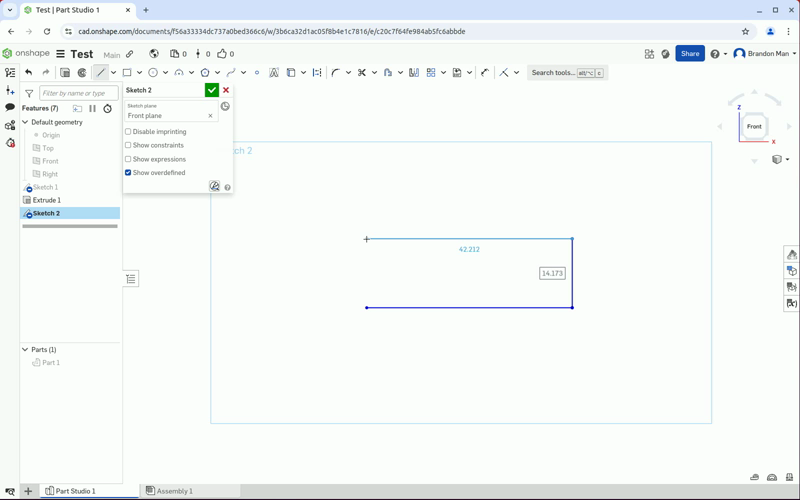
click(366, 238)
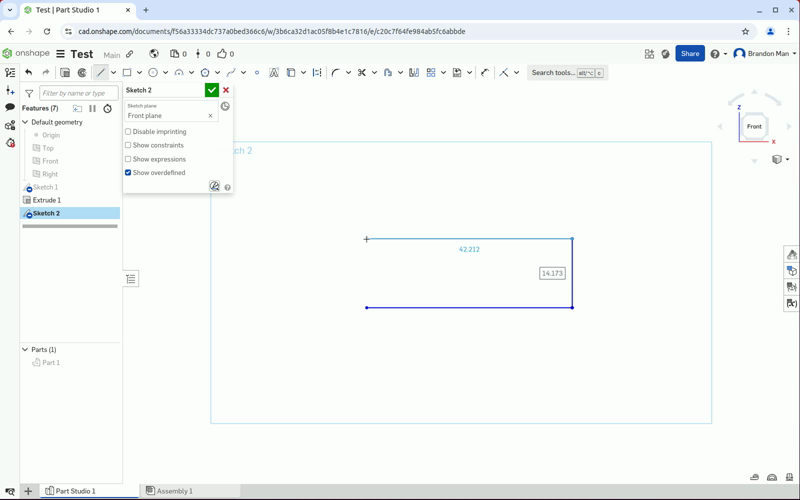
key_up(shift)
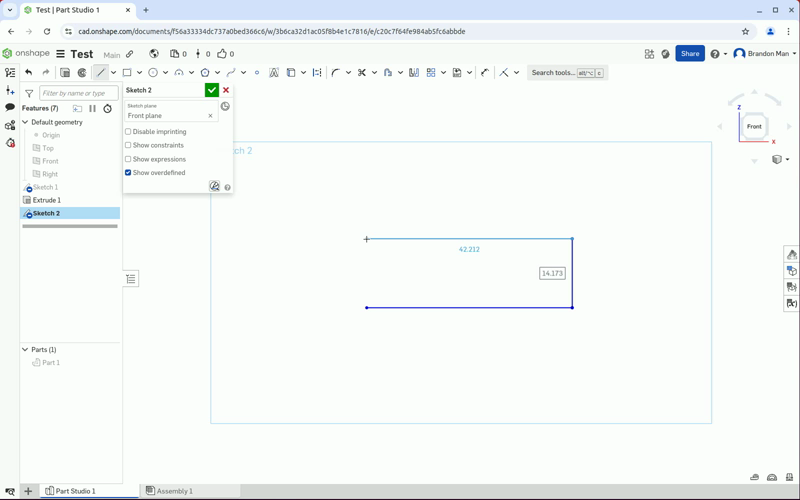
key_down(shift)
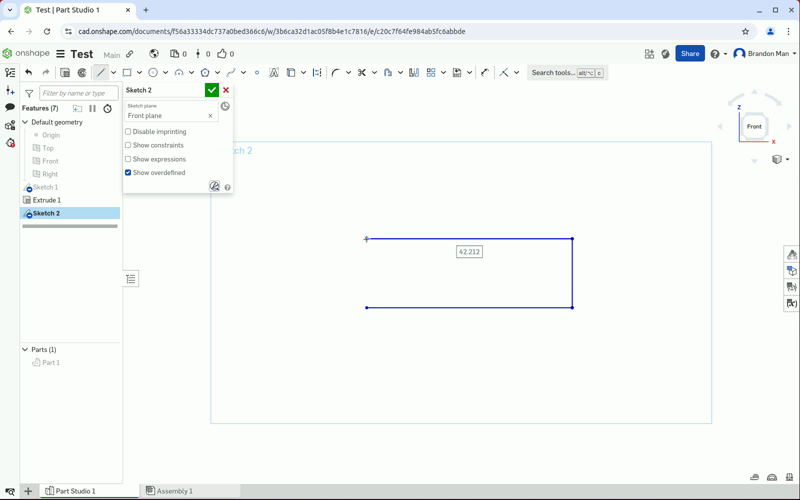
mouse_move(366, 307)
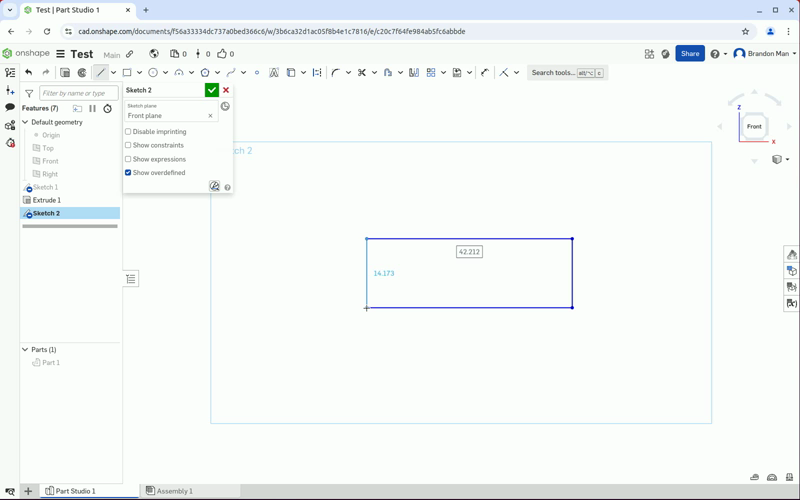
key_up(shift)
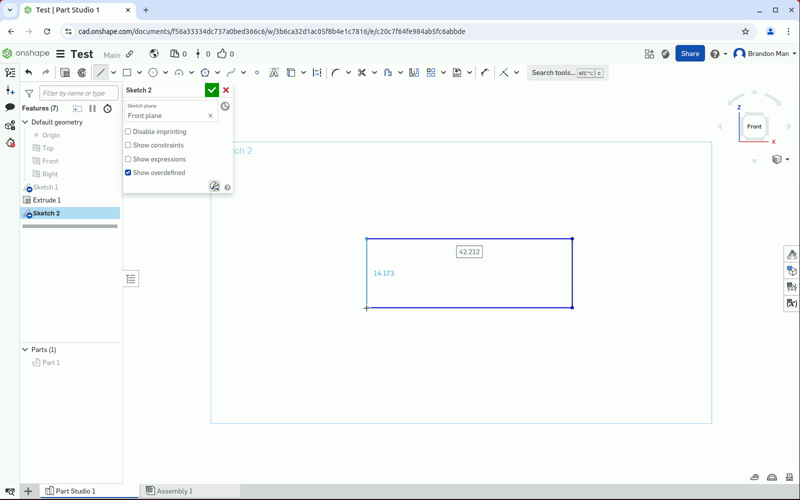
click(366, 307)
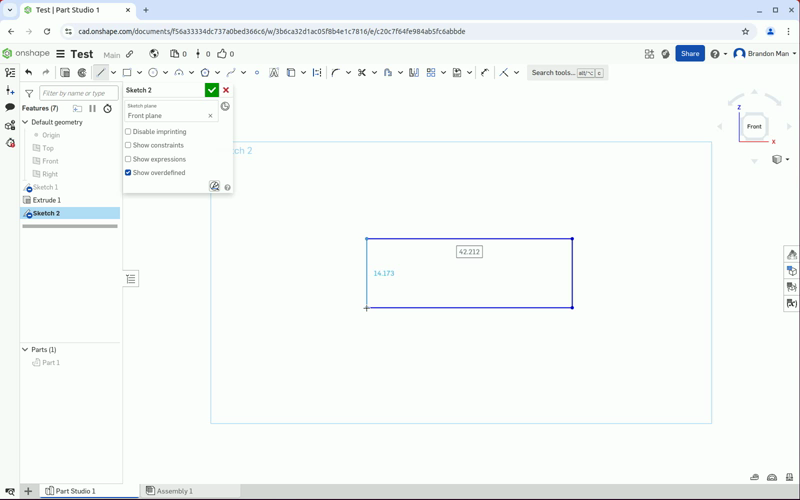
key(esc)
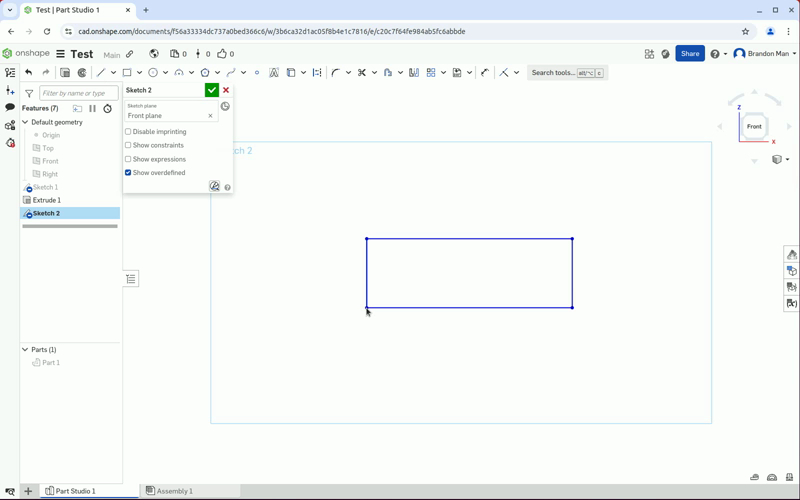
mouse_move(386, 285)
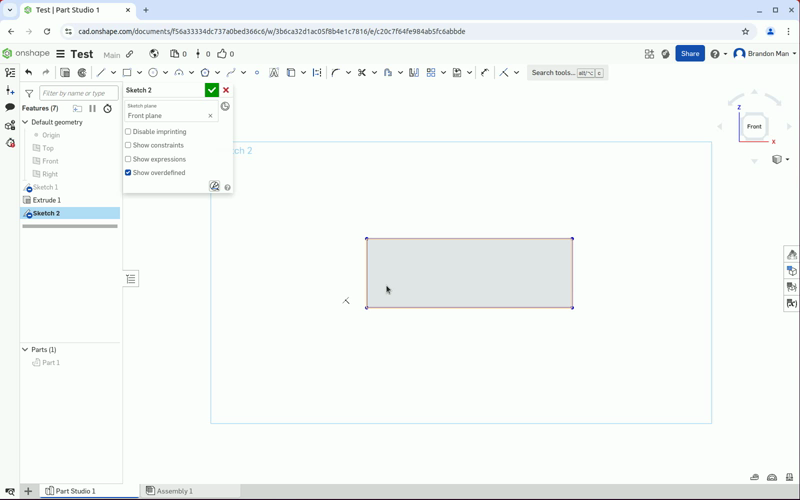
click(386, 285)
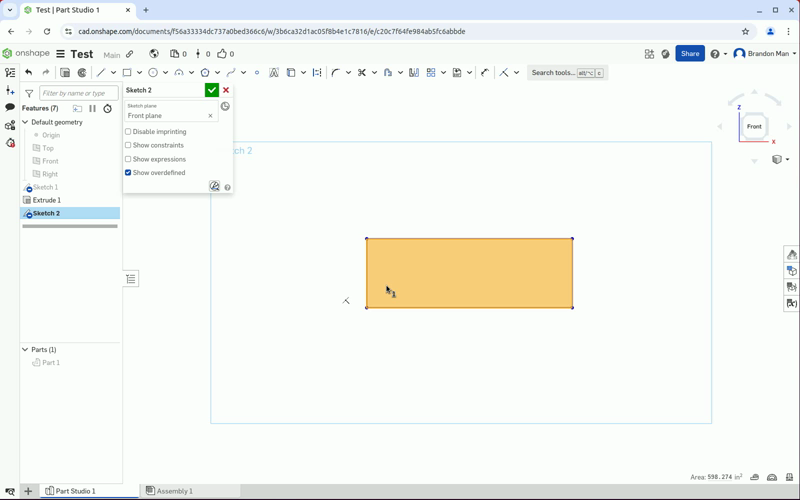
mouse_move(73, 352)
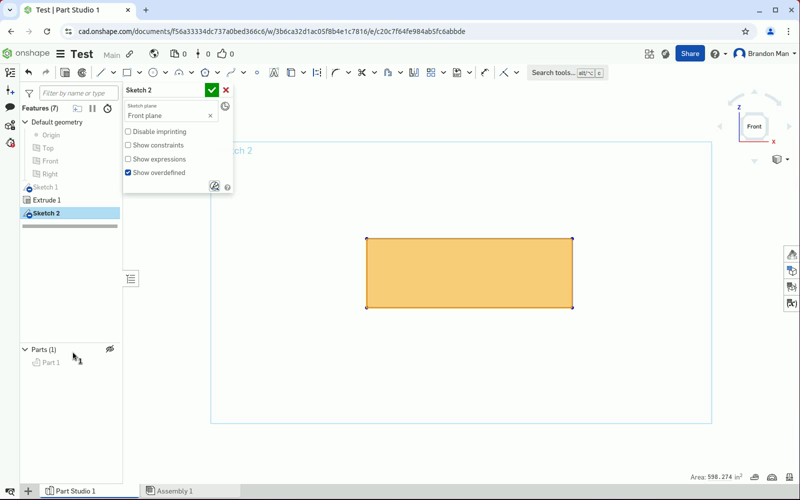
key(shift+y)
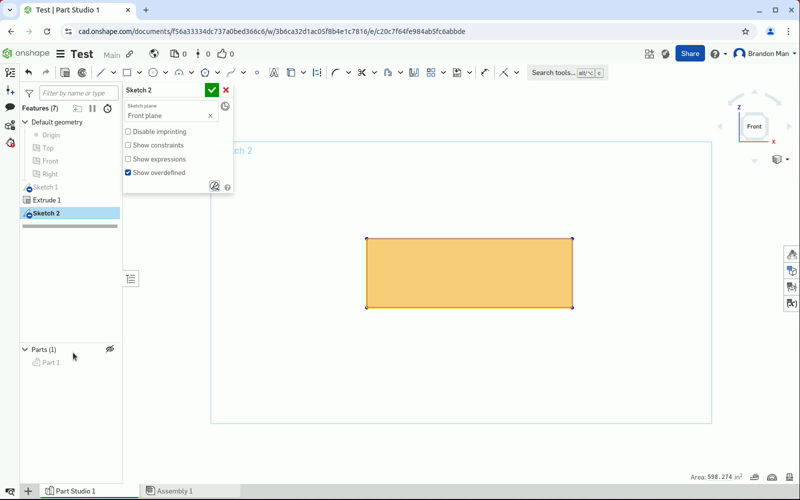
key(shift+e)
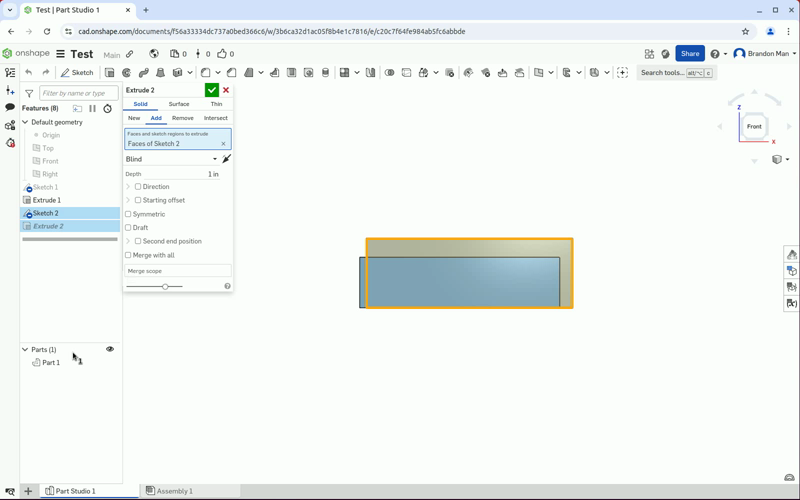
mouse_move(143, 106)
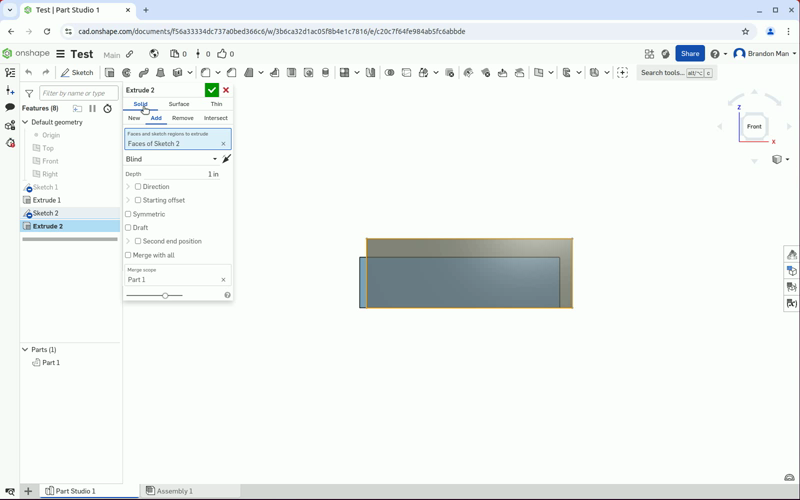
click(143, 106)
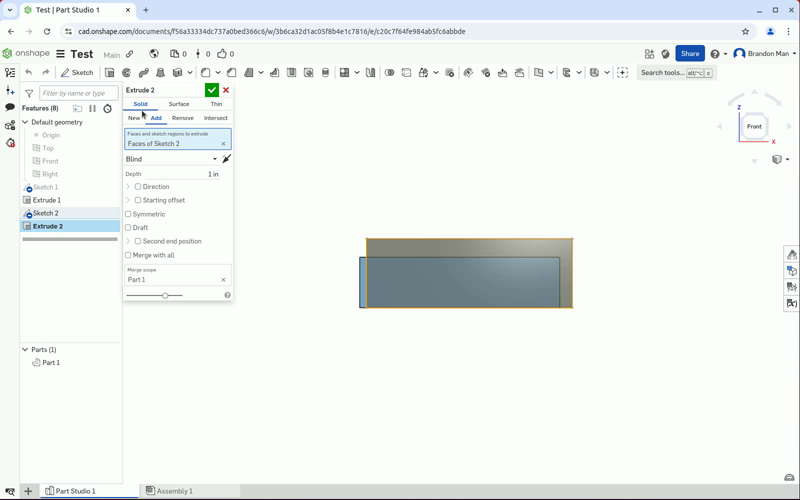
mouse_move(137, 120)
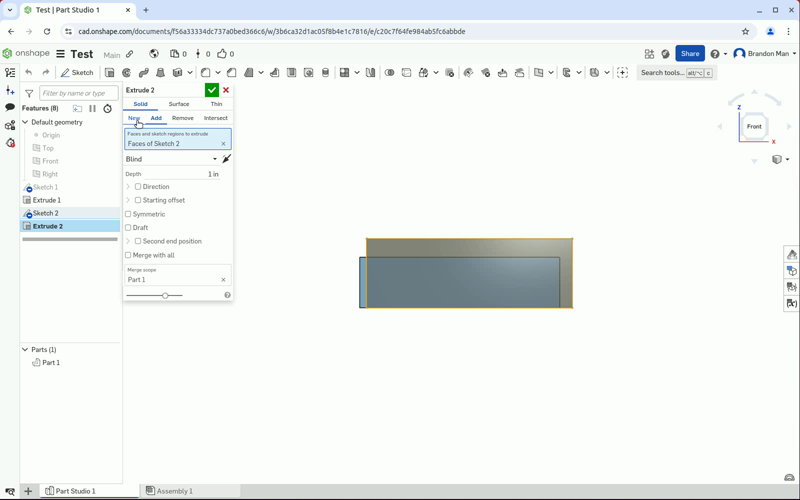
click(137, 120)
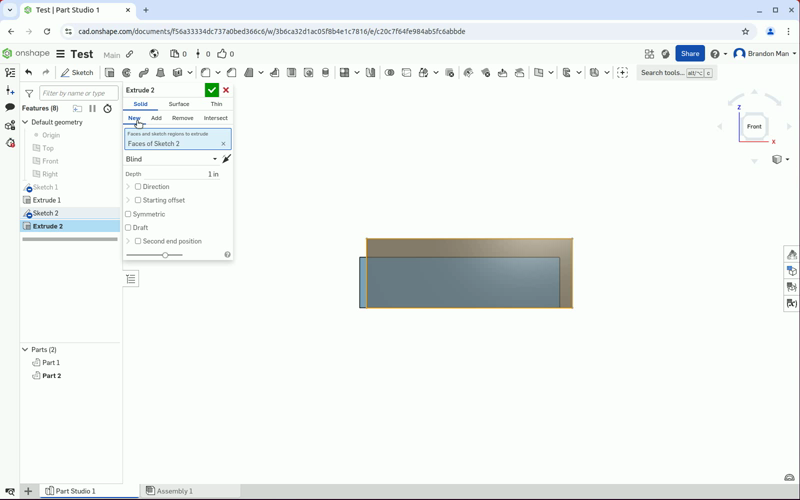
key(tab, 4)
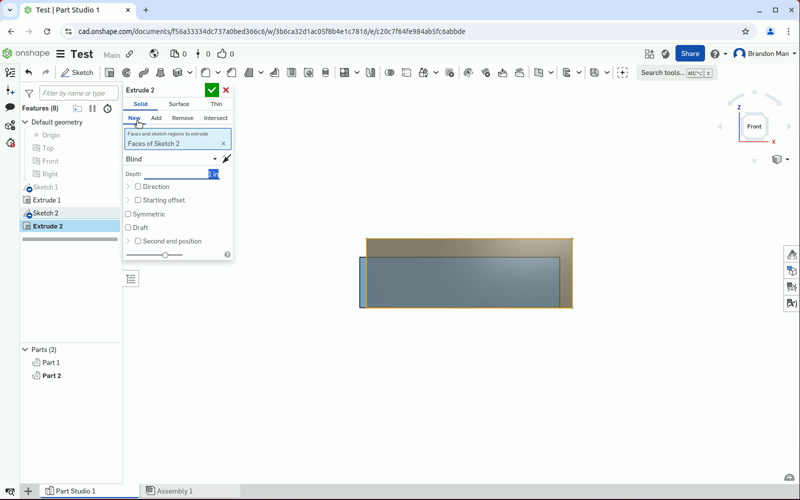
text(-1.685)
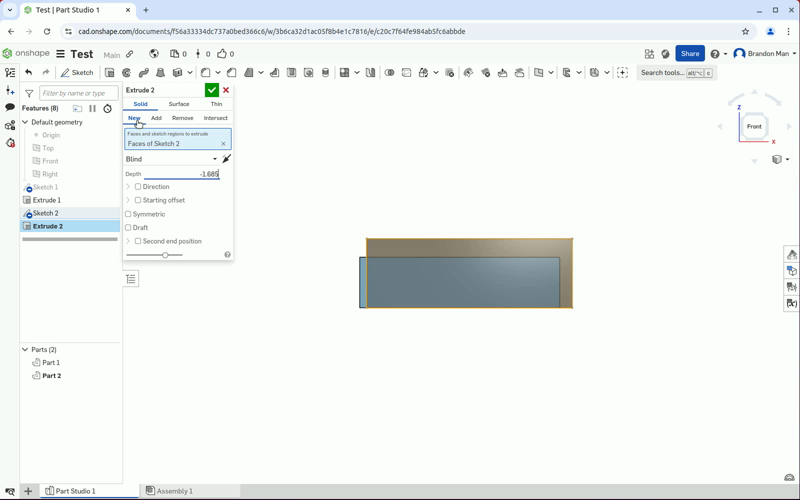
key(enter)
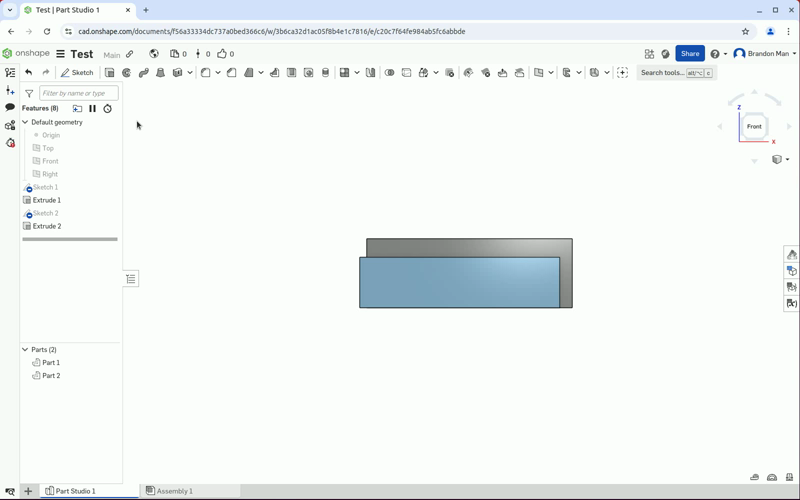
key(shift+h)
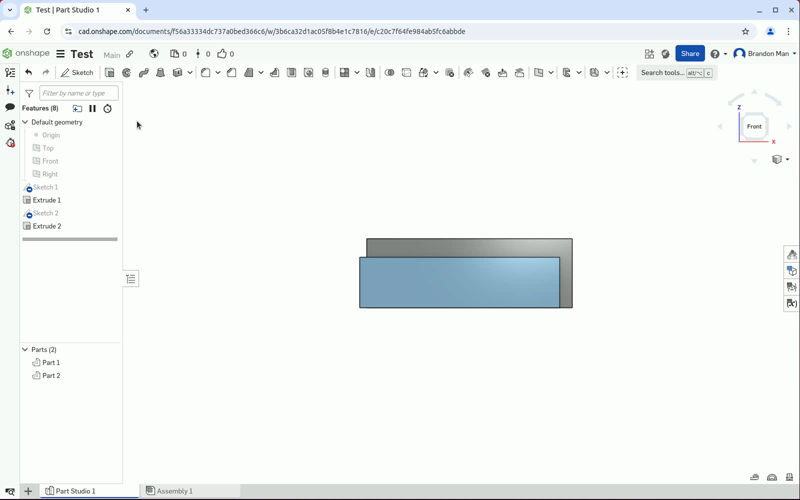
key(shift+h)
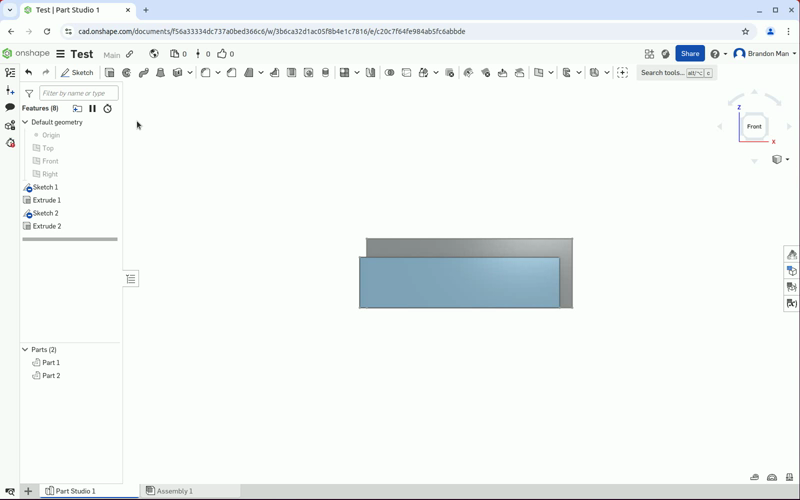
key(shift+7)
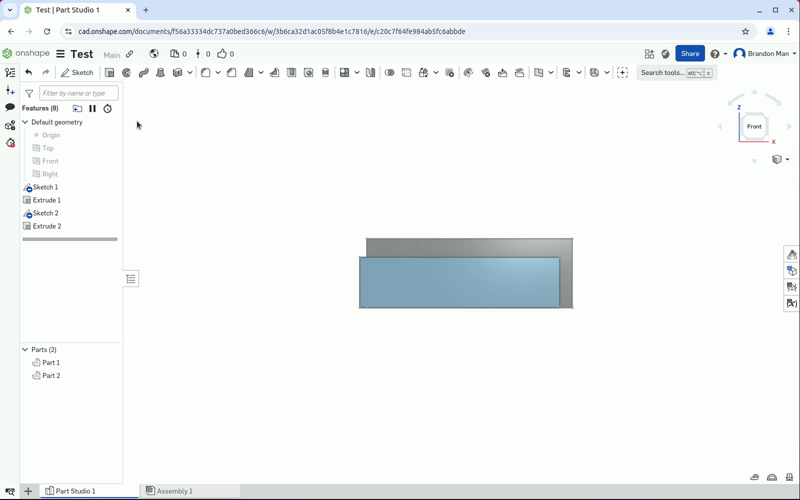
key(left, 2)
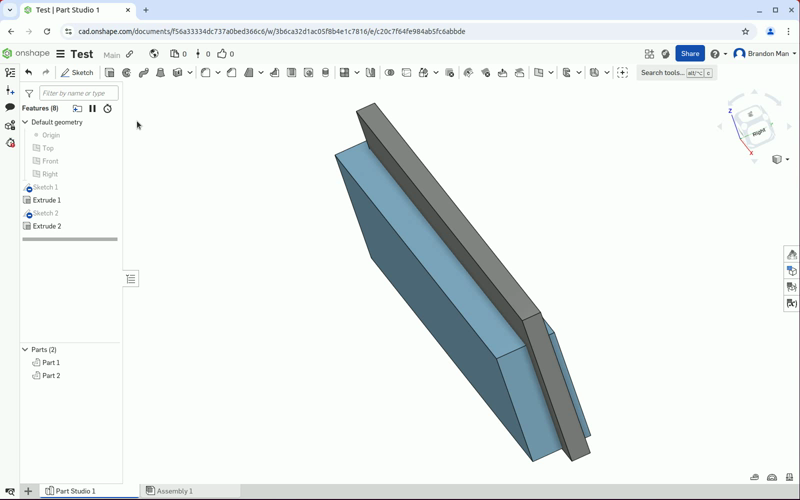
key(down, 2)
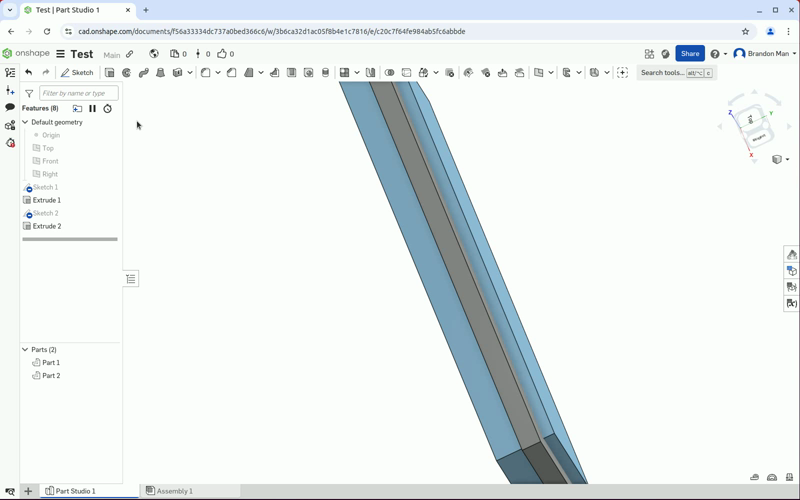
key(up, 2)
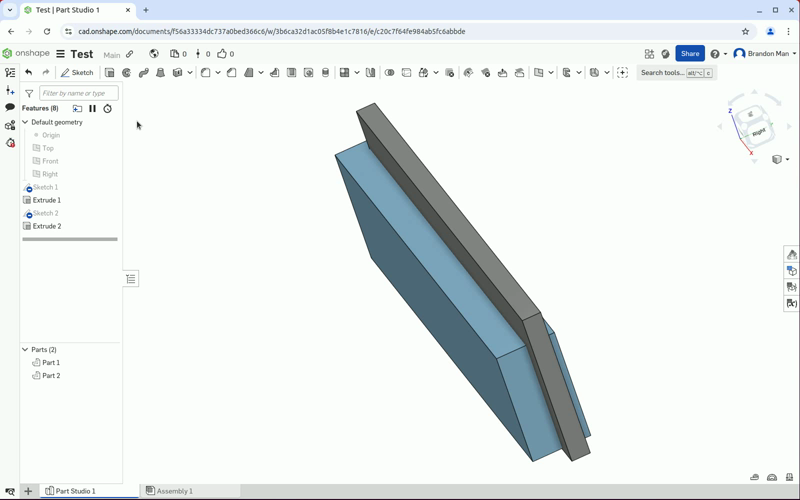
key(right, 2)
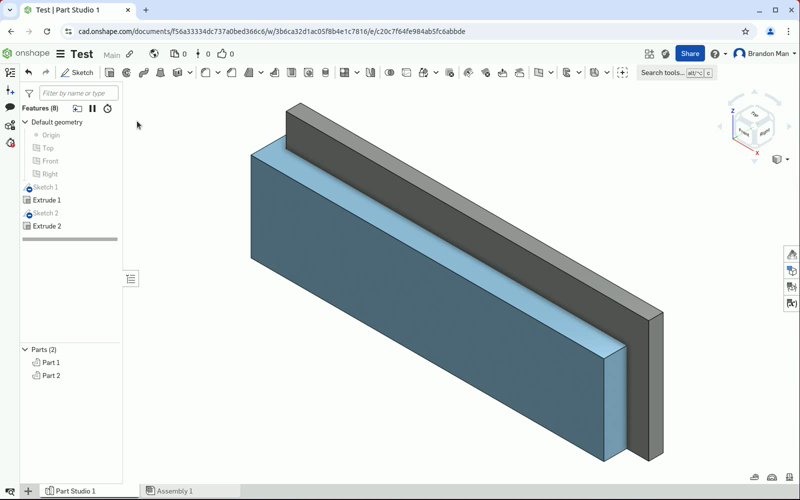
mouse_move(73, 189)
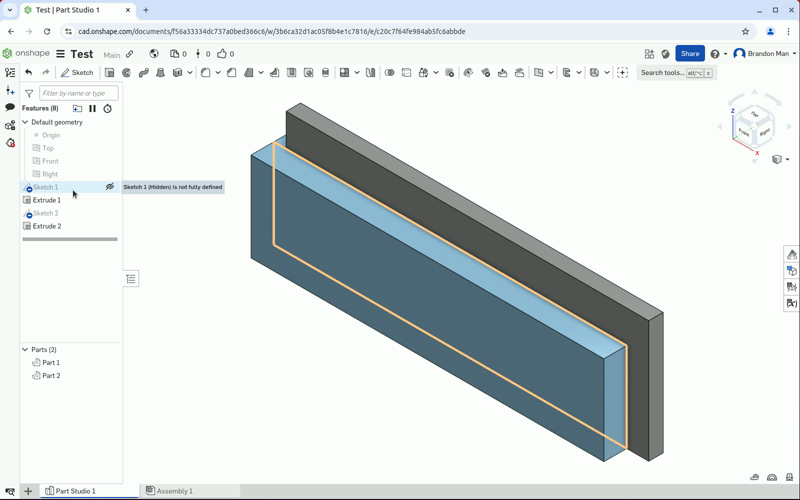
click(73, 189)